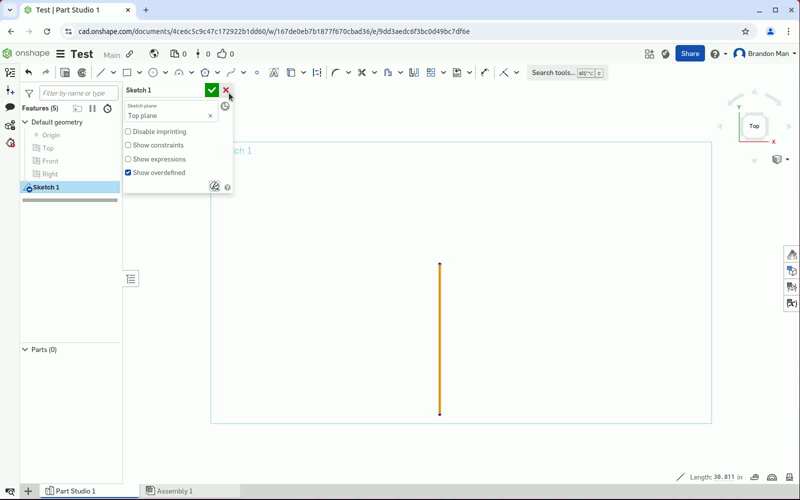
key(shift+h)
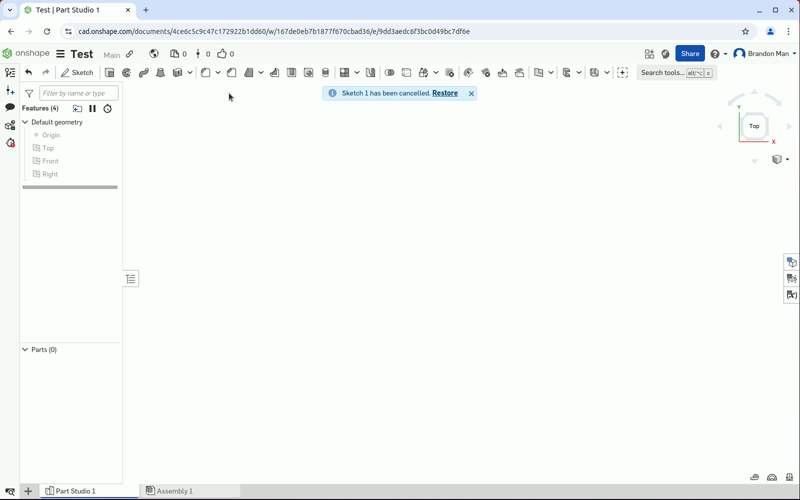
mouse_move(73, 352)
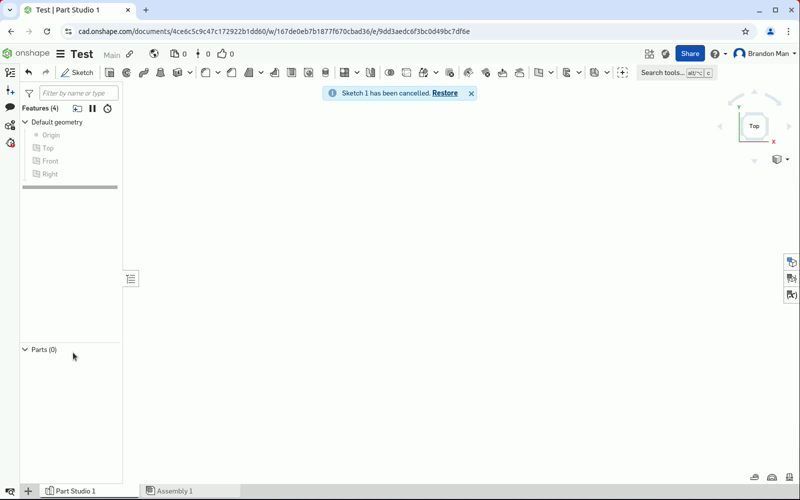
key(y)
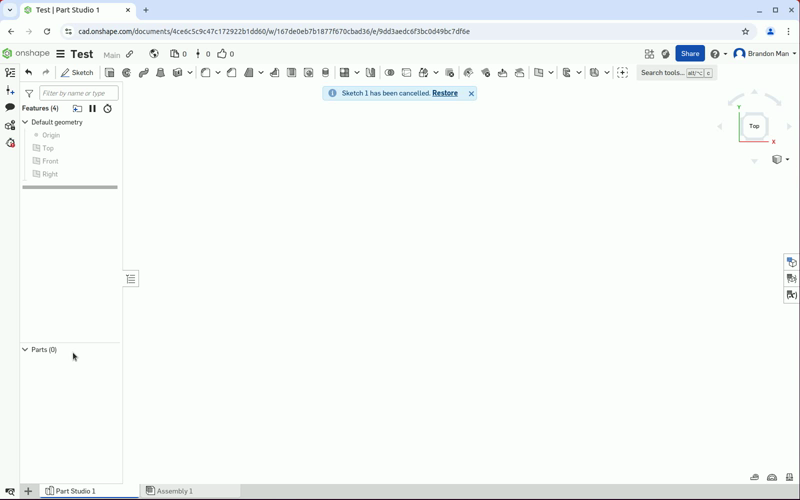
key(shift+p)
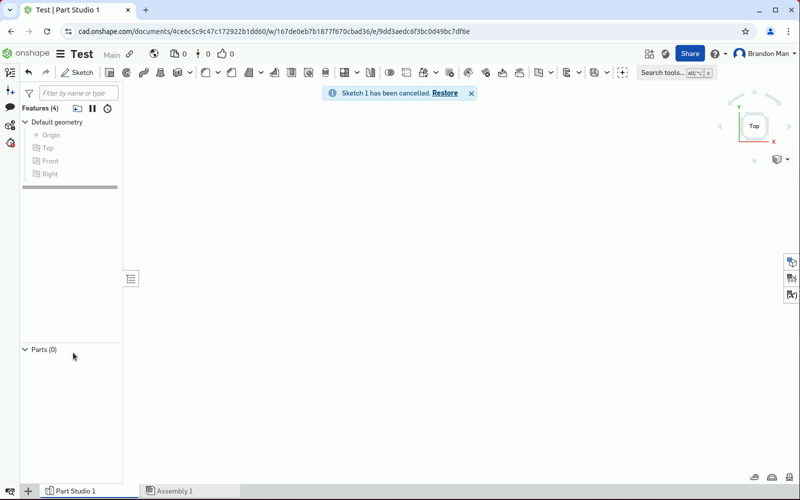
key(space)
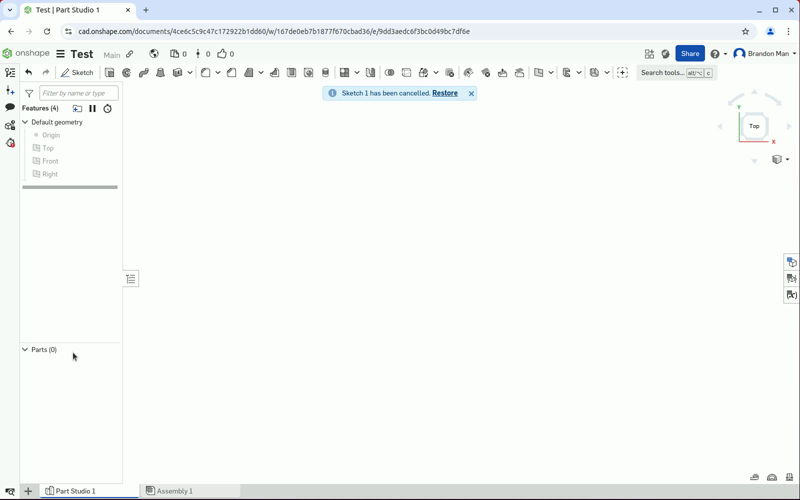
key_down(shift)
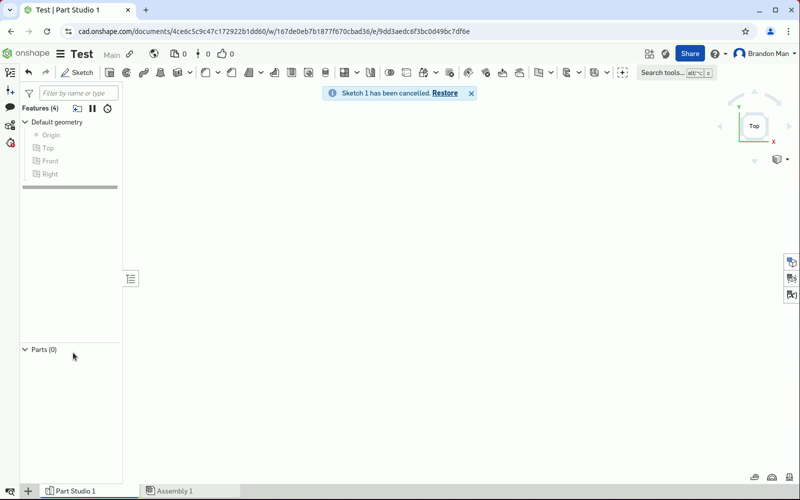
key(up)
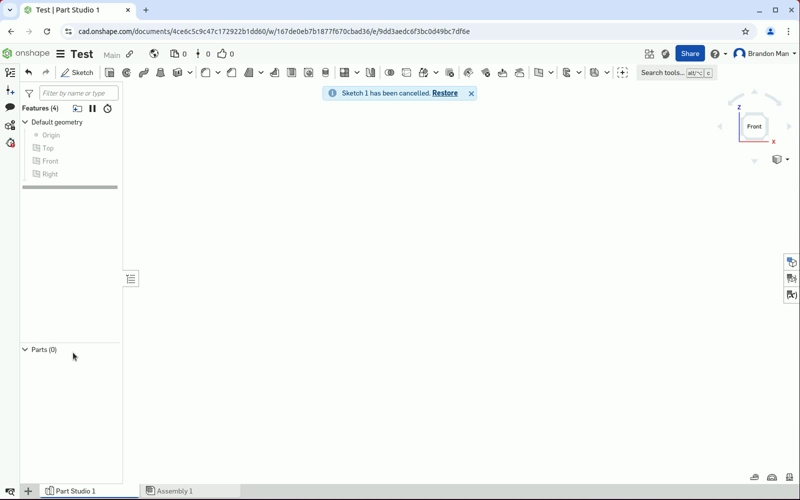
key_up(shift)
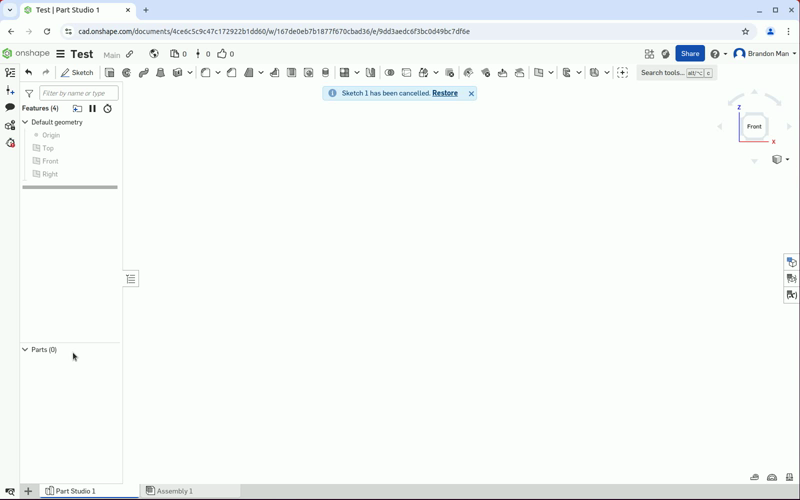
mouse_move(73, 352)
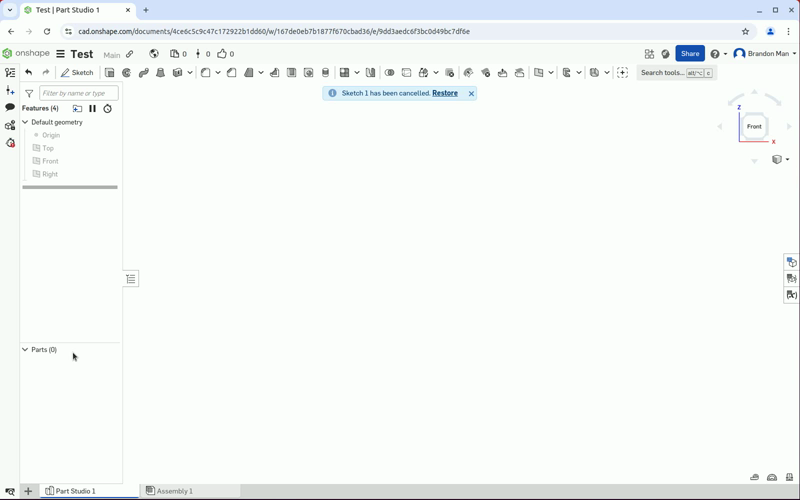
key(shift+y)
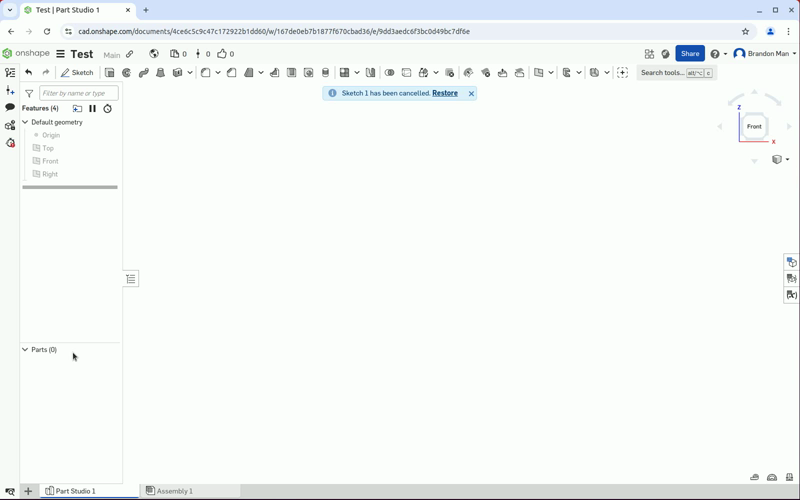
key(shift+s)
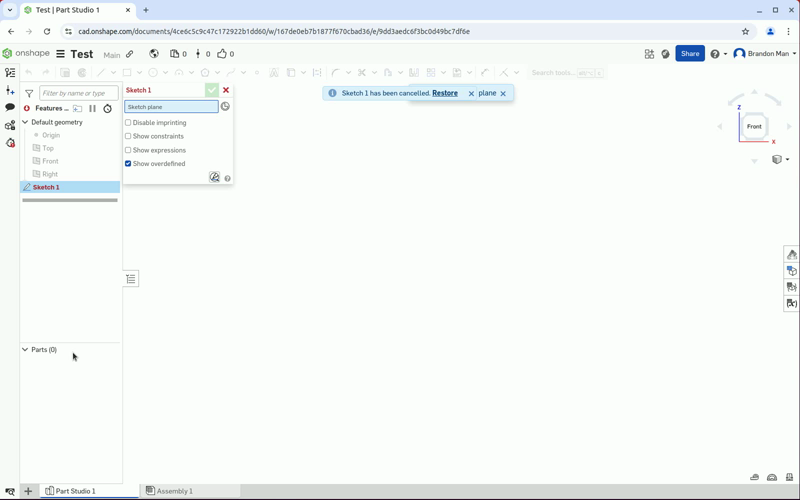
mouse_move(73, 163)
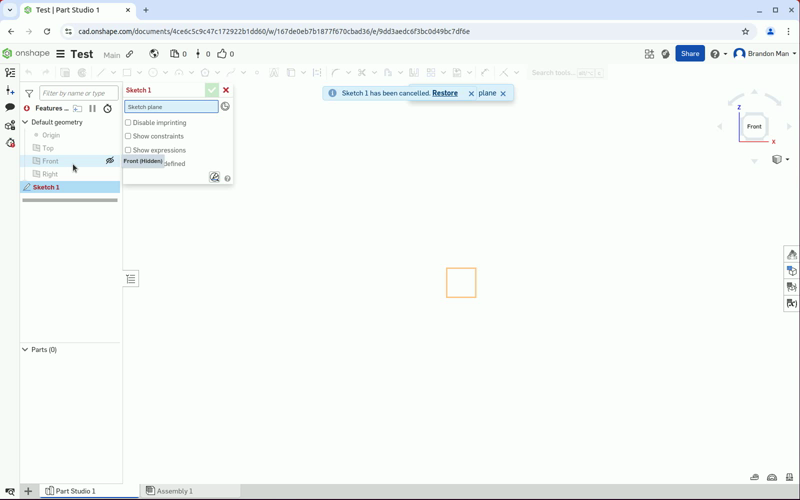
click(73, 163)
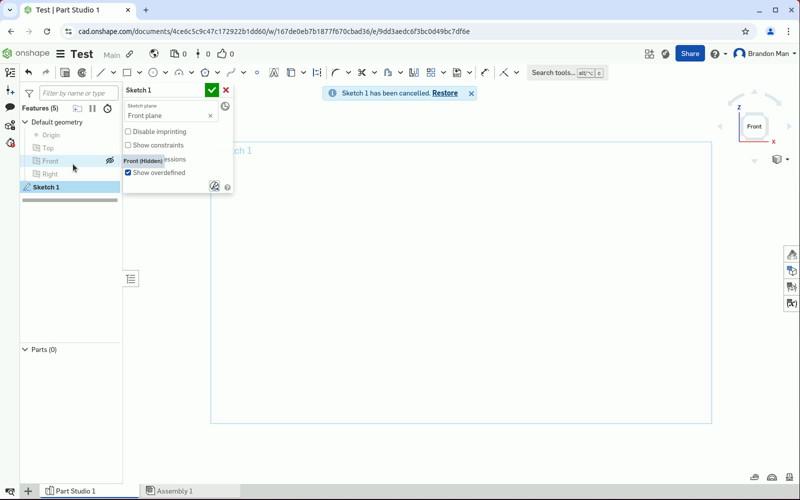
mouse_move(73, 352)
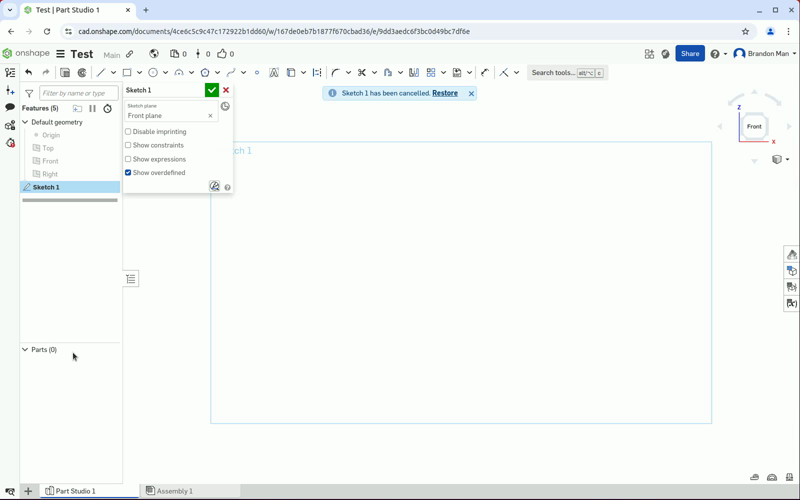
key(y)
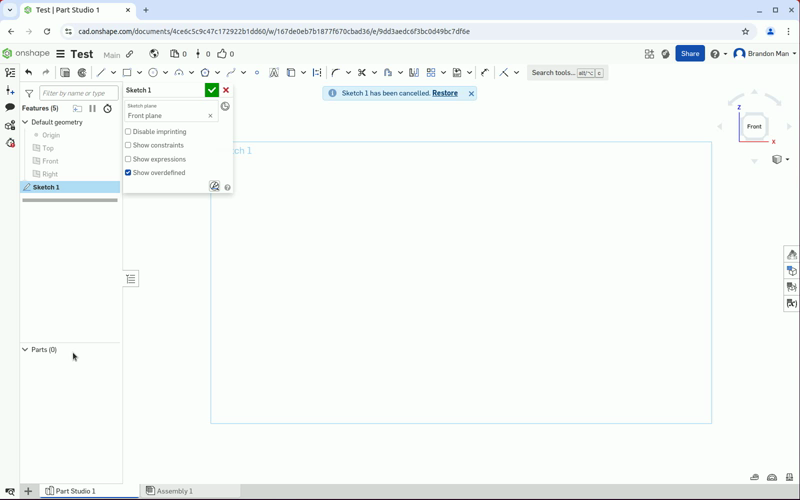
key(l)
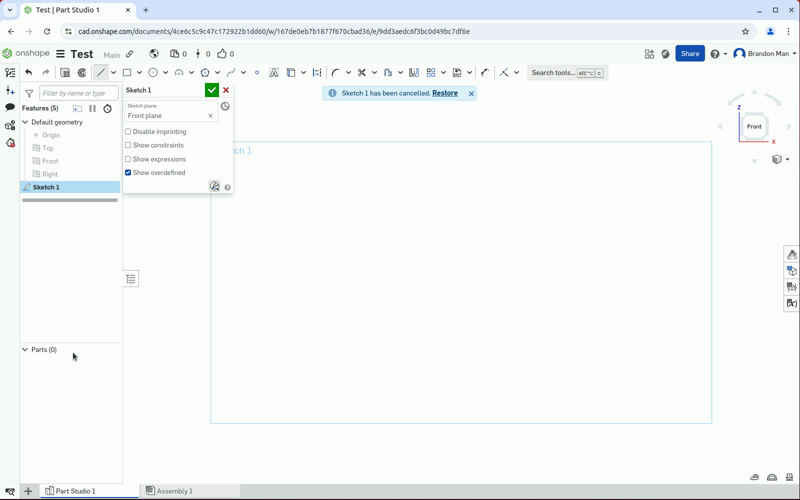
key_down(shift)
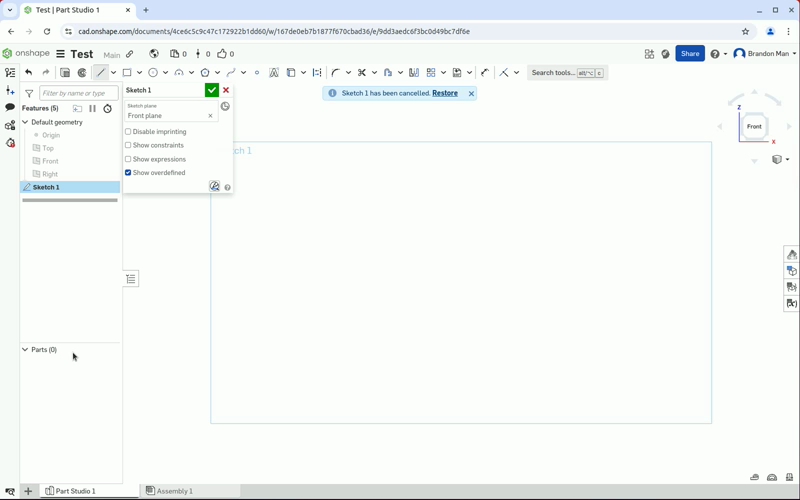
mouse_move(407, 282)
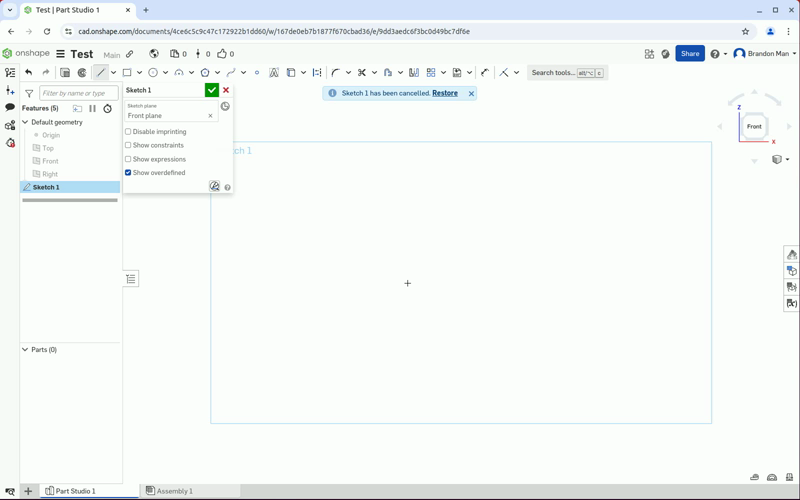
click(407, 282)
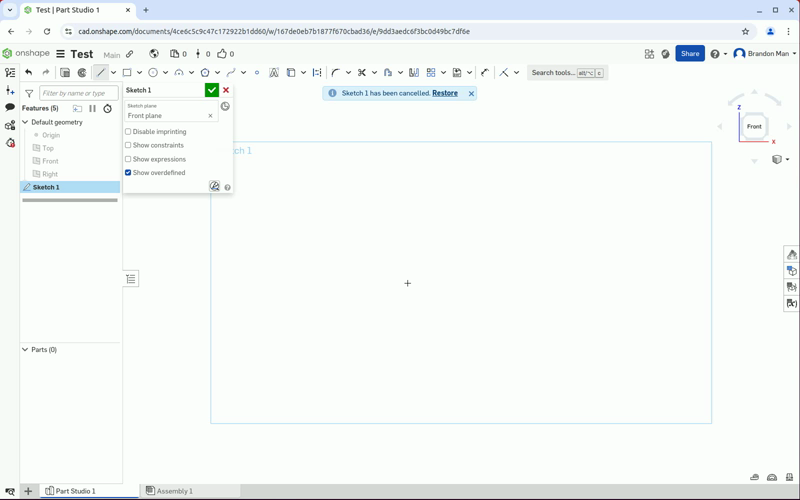
key_up(shift)
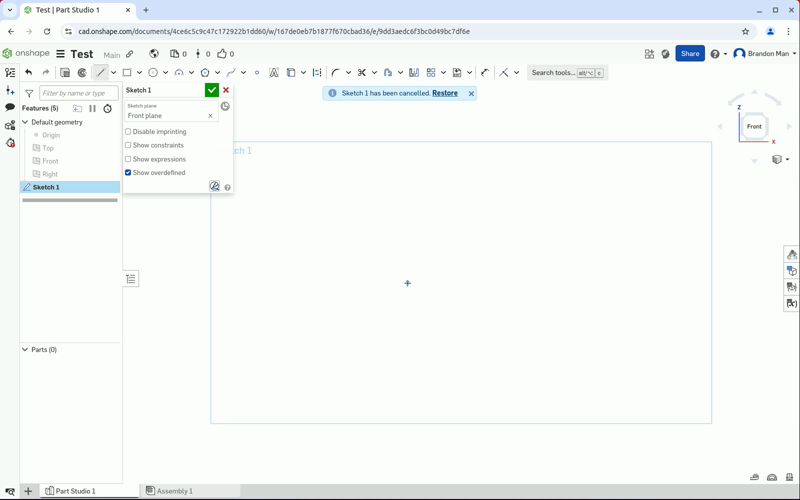
key_down(shift)
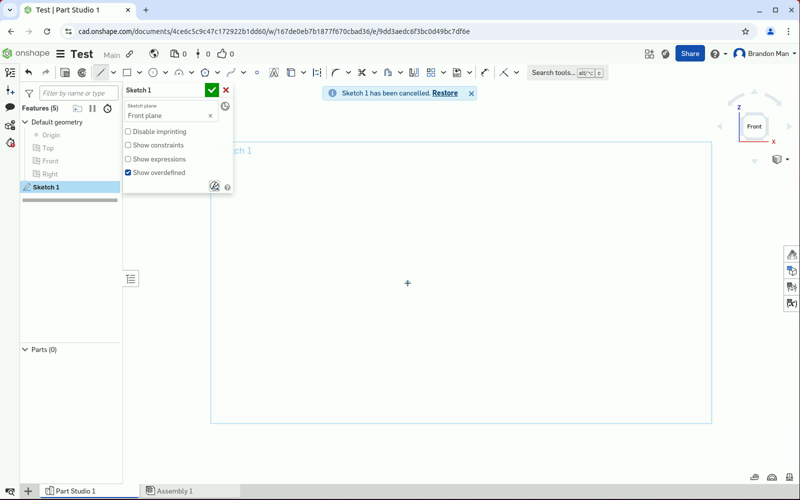
mouse_move(437, 282)
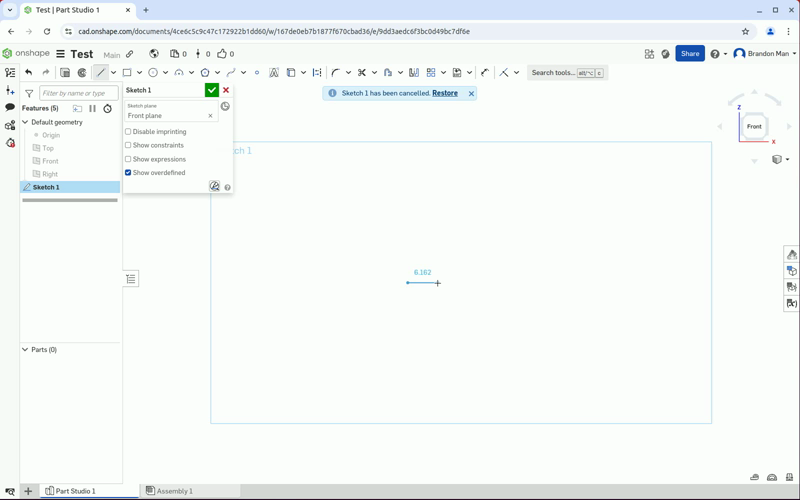
mouse_move(434, 327)
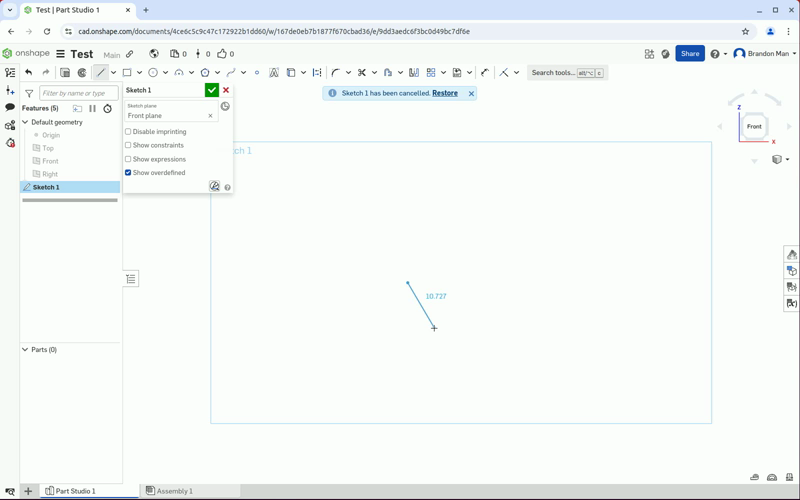
click(434, 327)
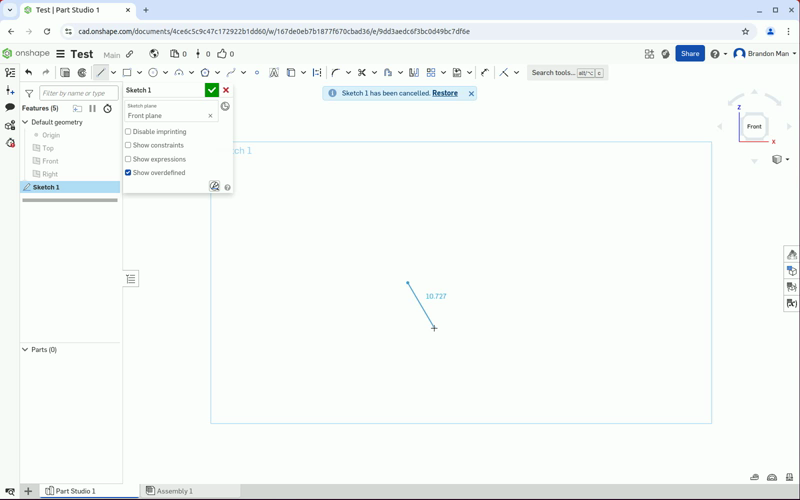
key_up(shift)
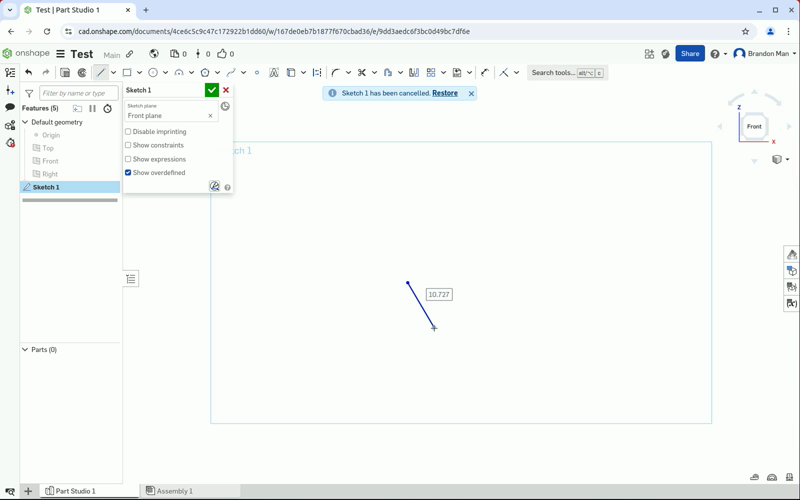
key_down(shift)
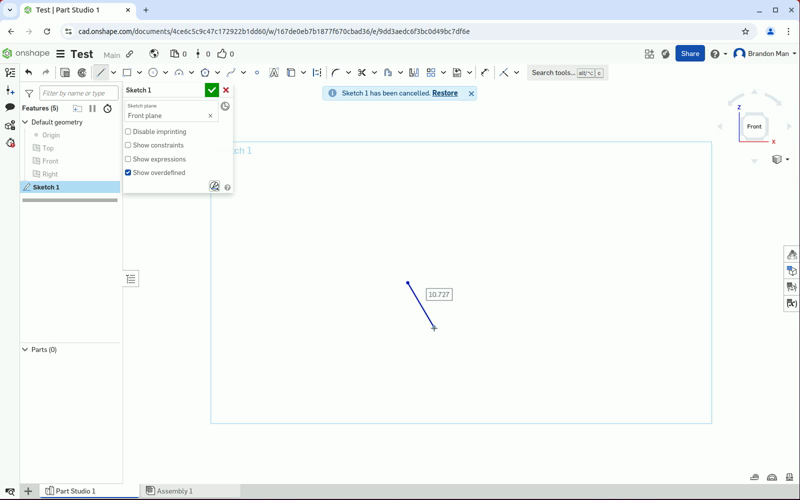
mouse_move(464, 327)
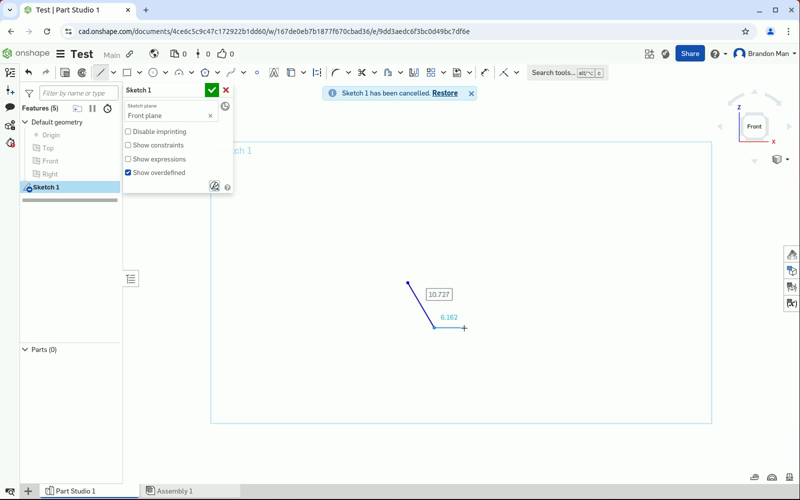
mouse_move(486, 327)
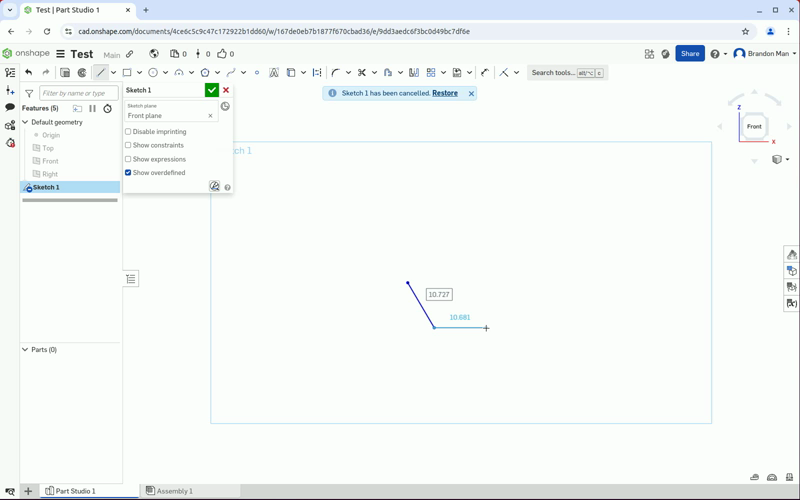
click(486, 327)
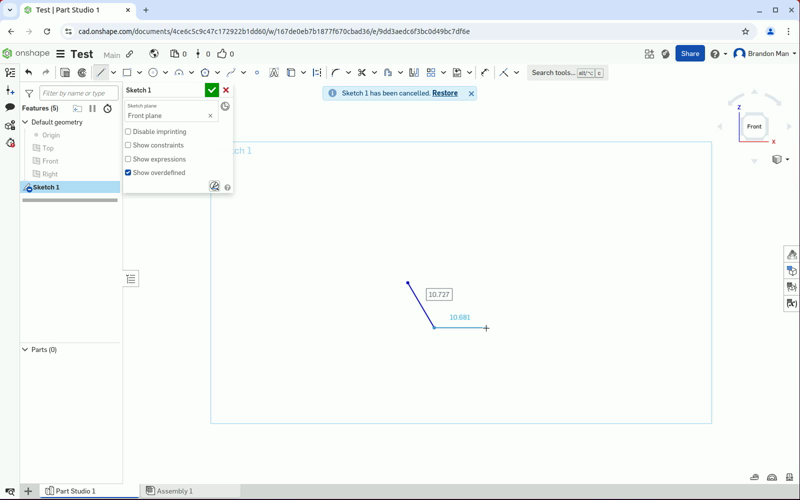
key_up(shift)
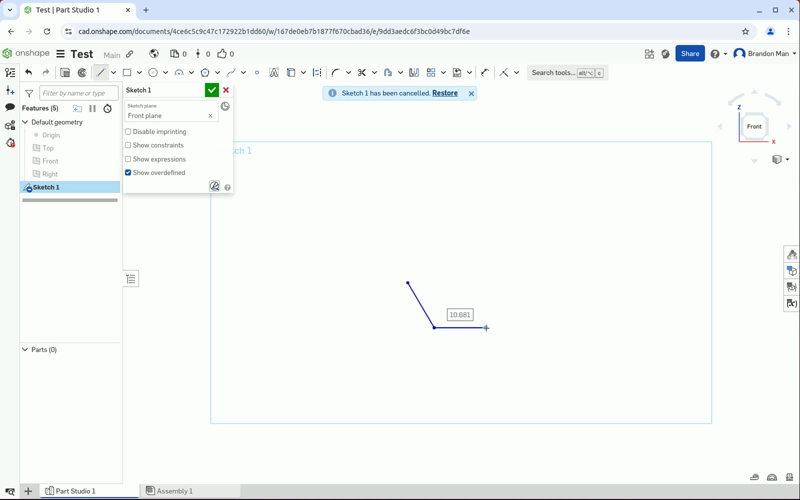
key_down(shift)
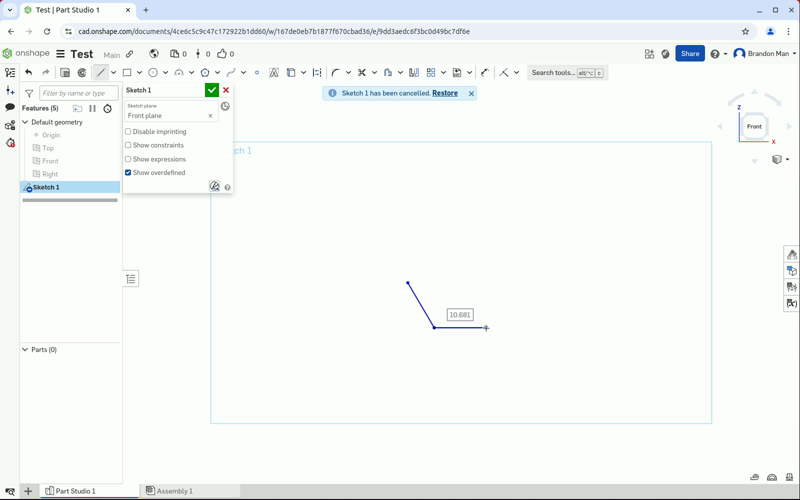
mouse_move(516, 327)
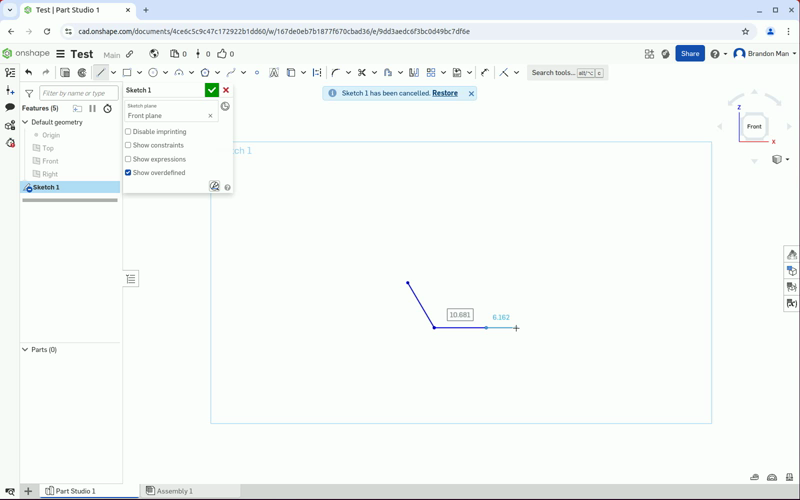
mouse_move(512, 282)
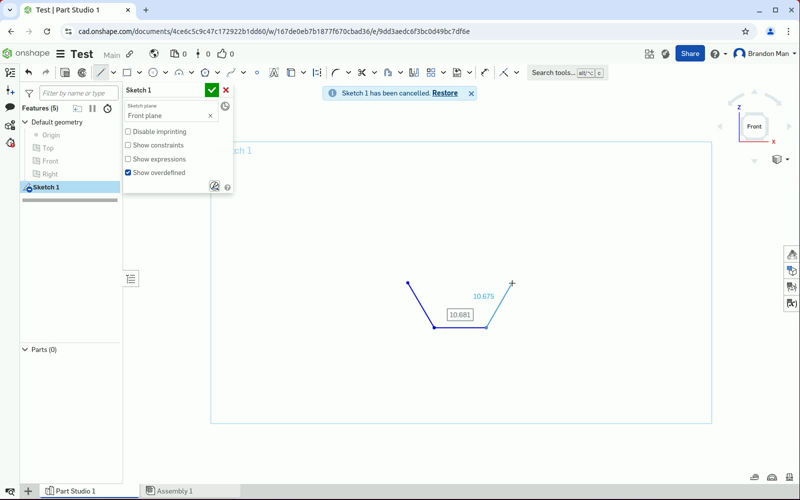
click(512, 282)
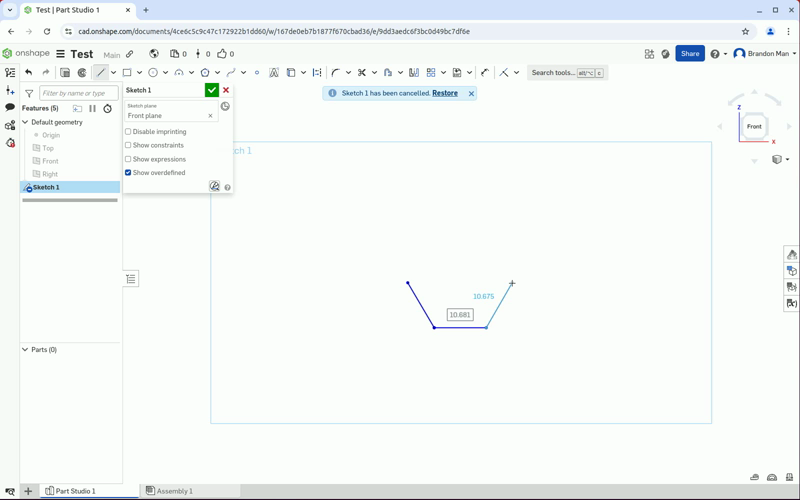
key_up(shift)
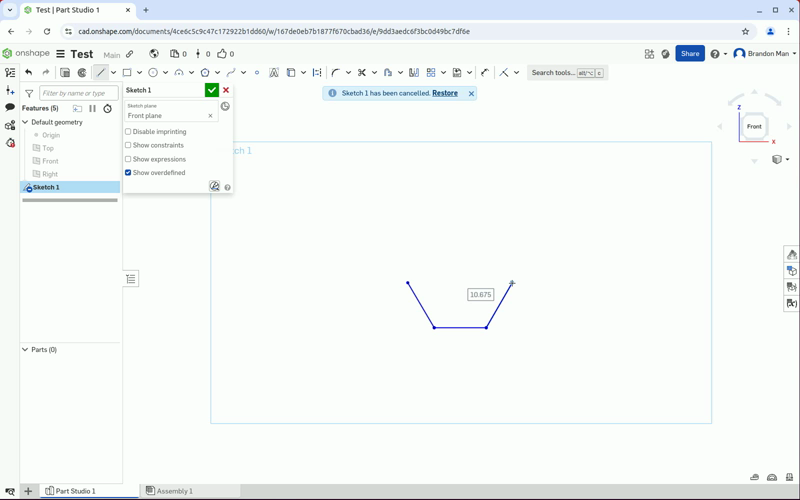
key_down(shift)
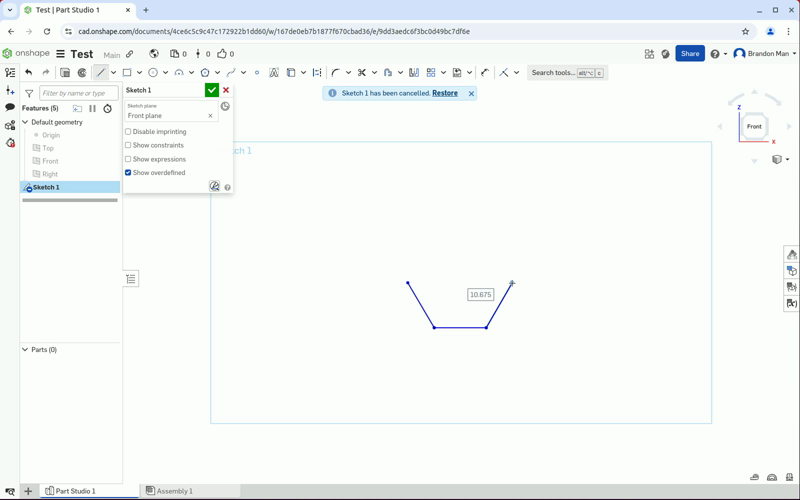
mouse_move(542, 282)
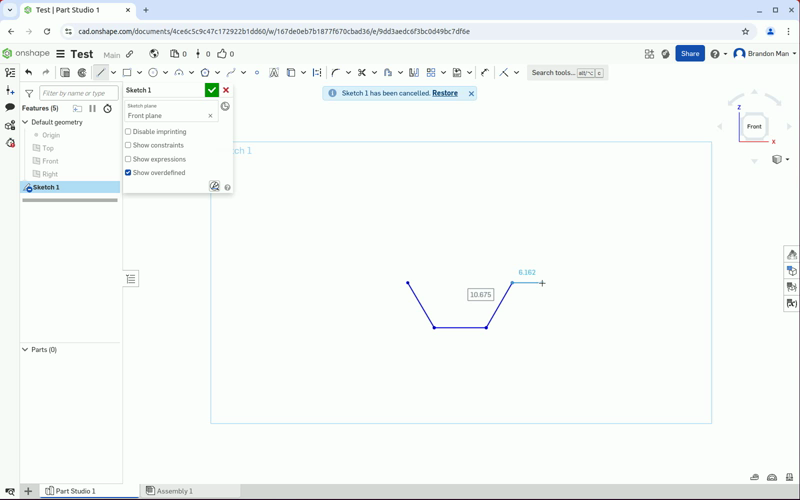
mouse_move(486, 237)
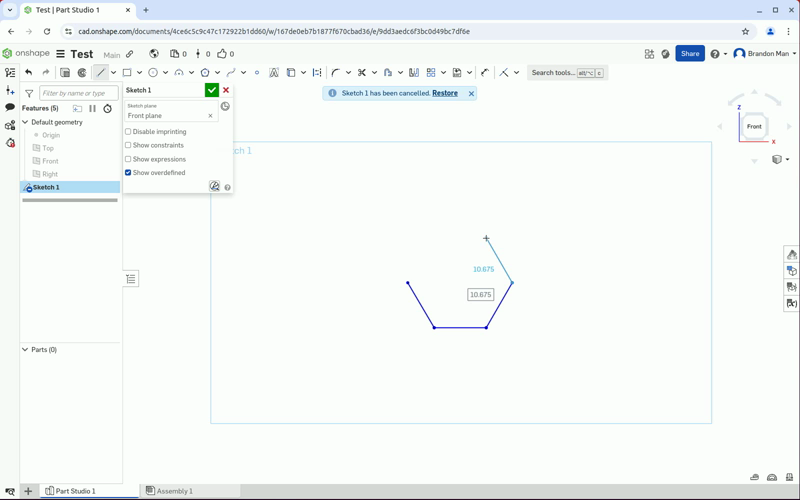
click(486, 237)
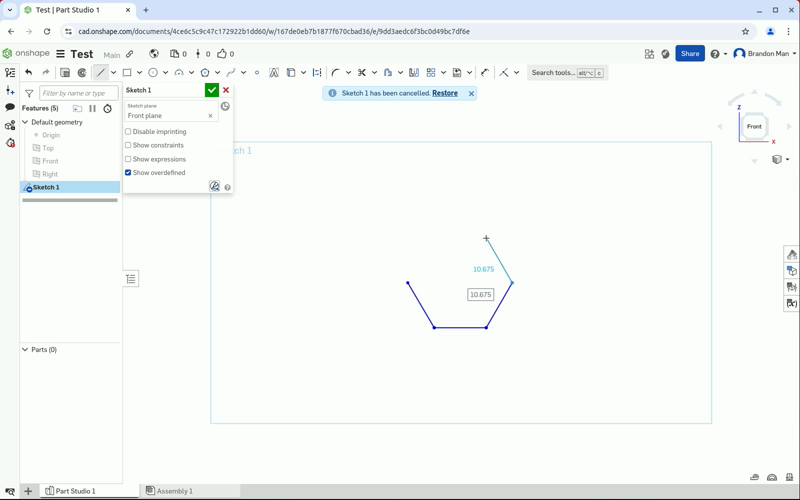
key_up(shift)
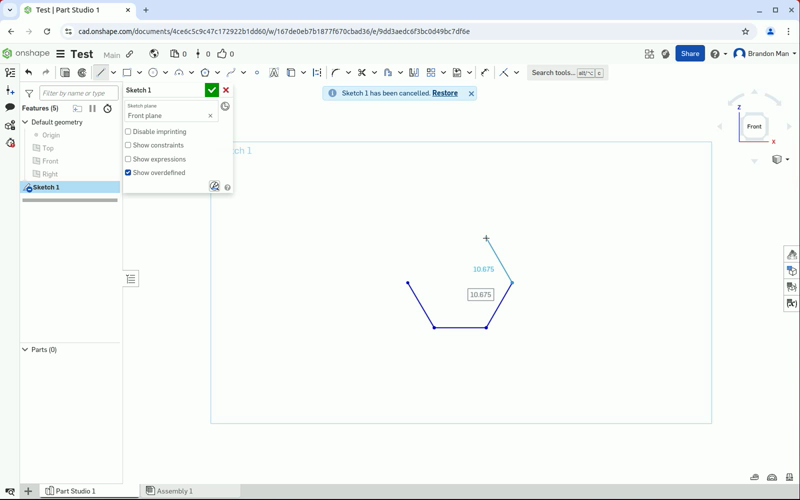
key_down(shift)
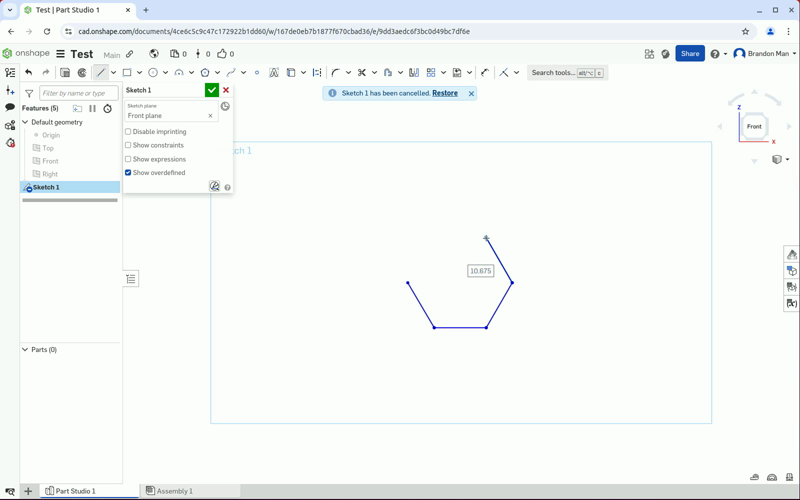
mouse_move(516, 237)
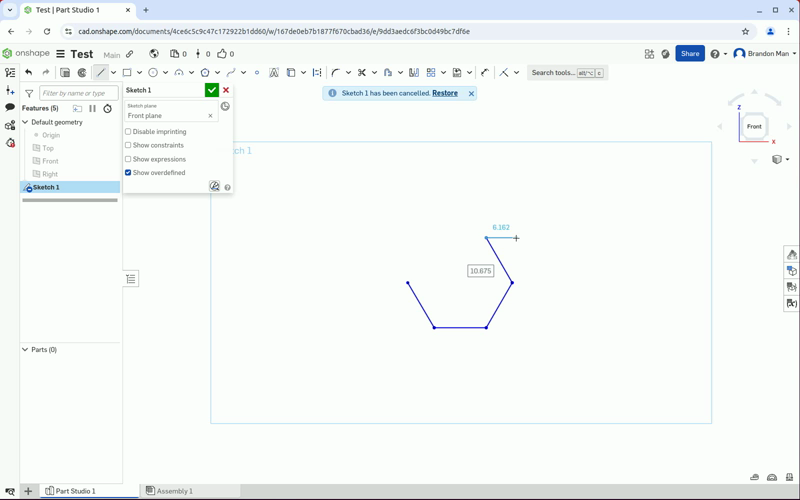
mouse_move(434, 237)
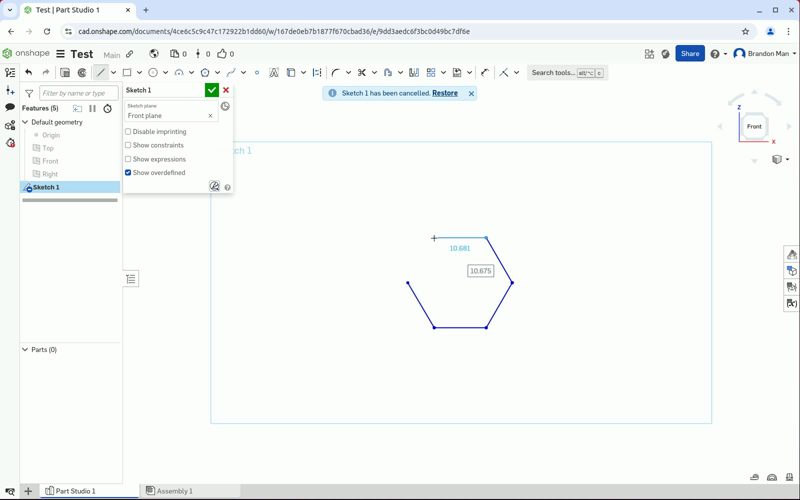
click(434, 237)
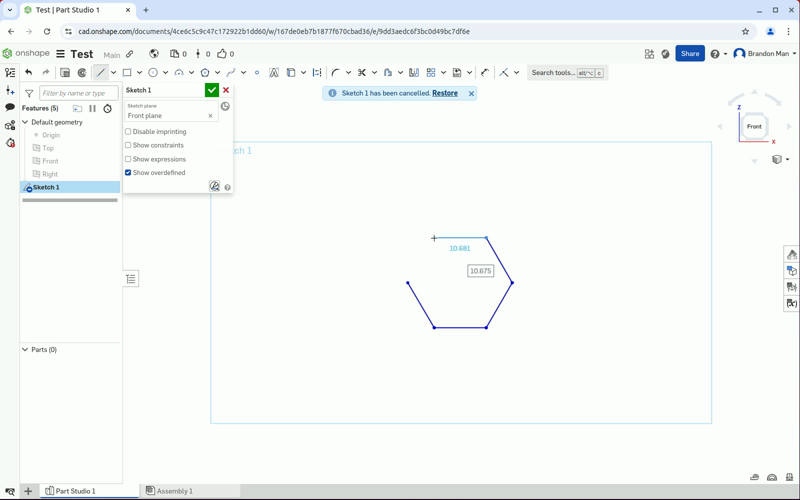
key_up(shift)
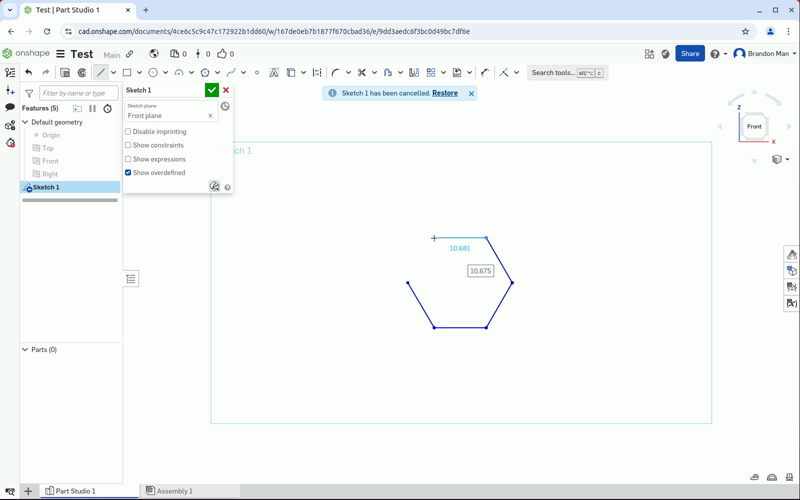
mouse_move(464, 237)
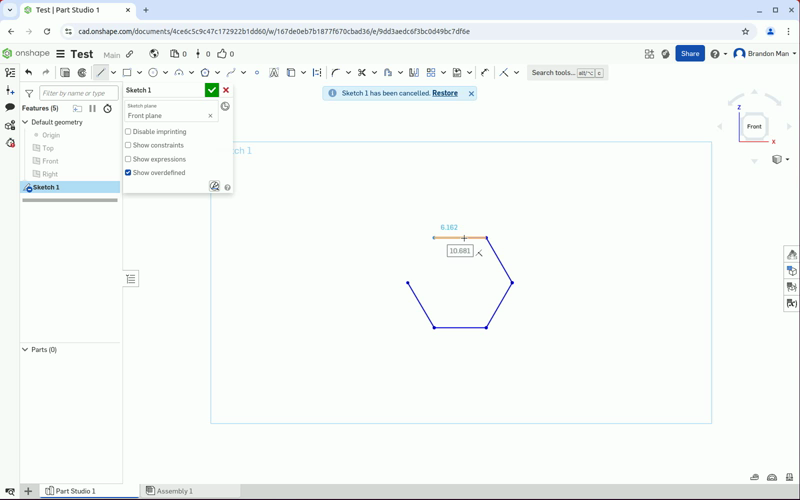
key_down(shift)
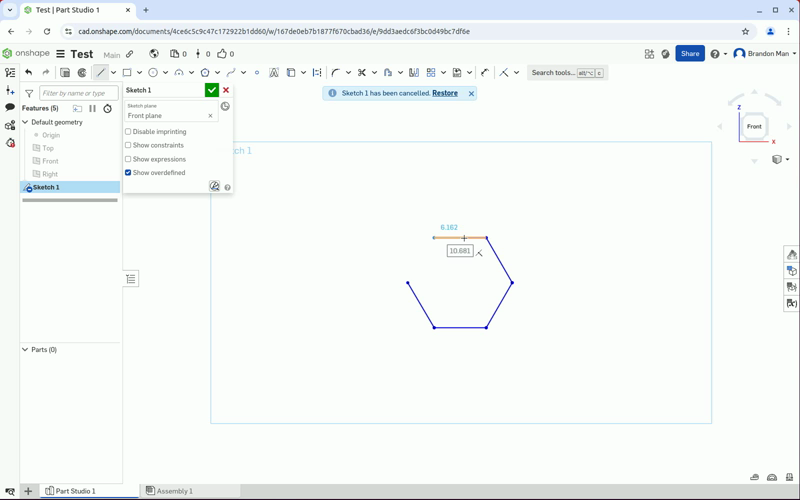
mouse_move(407, 282)
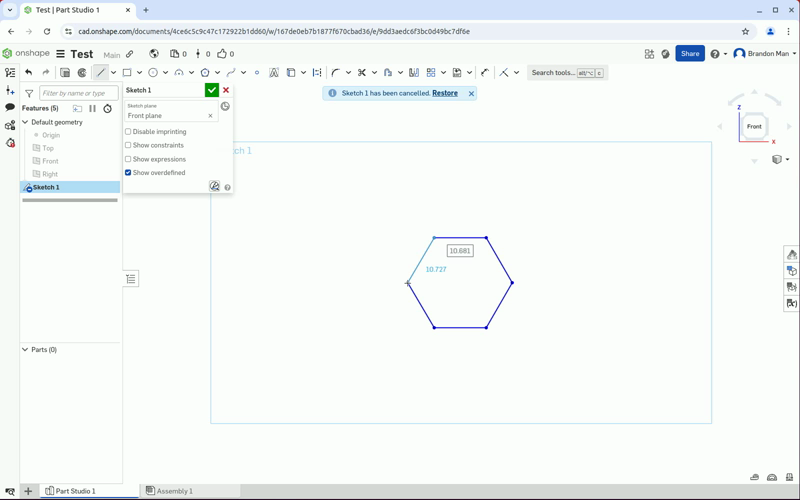
key_up(shift)
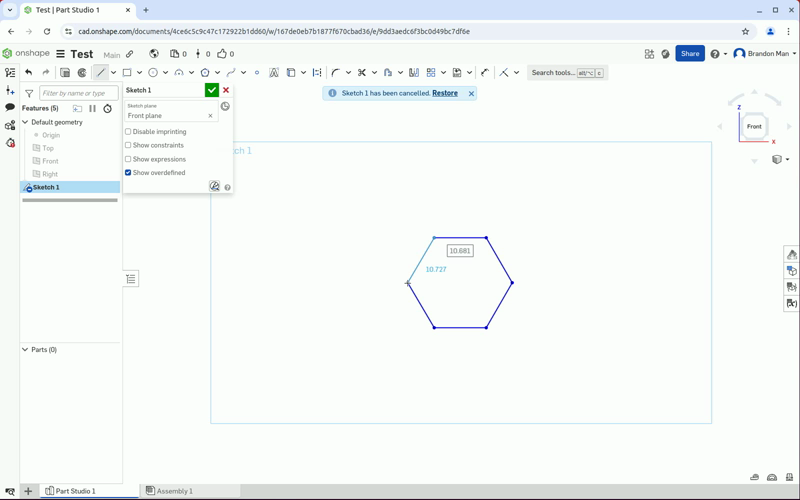
click(407, 282)
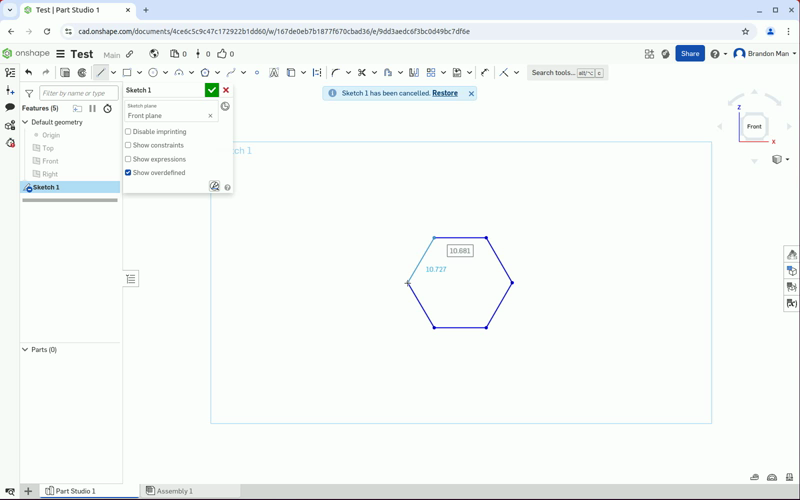
key(esc)
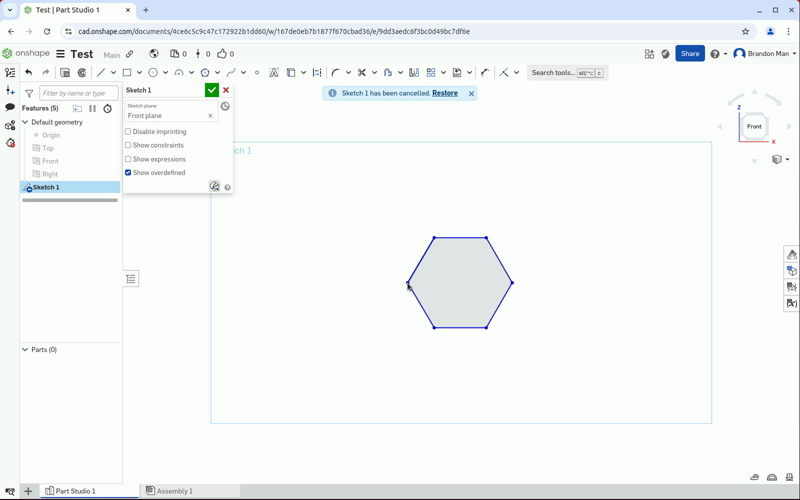
mouse_move(437, 252)
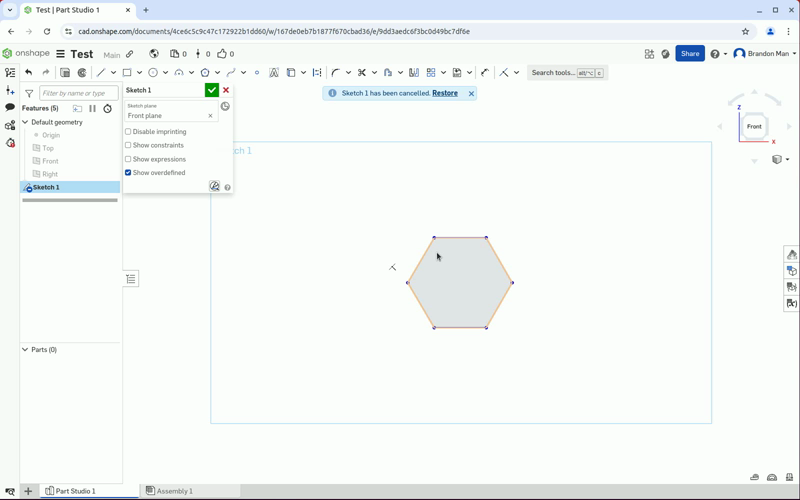
click(437, 252)
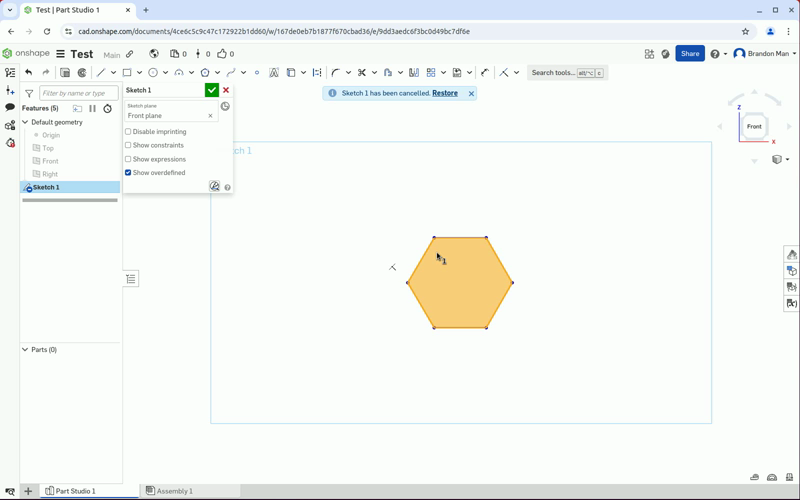
mouse_move(73, 352)
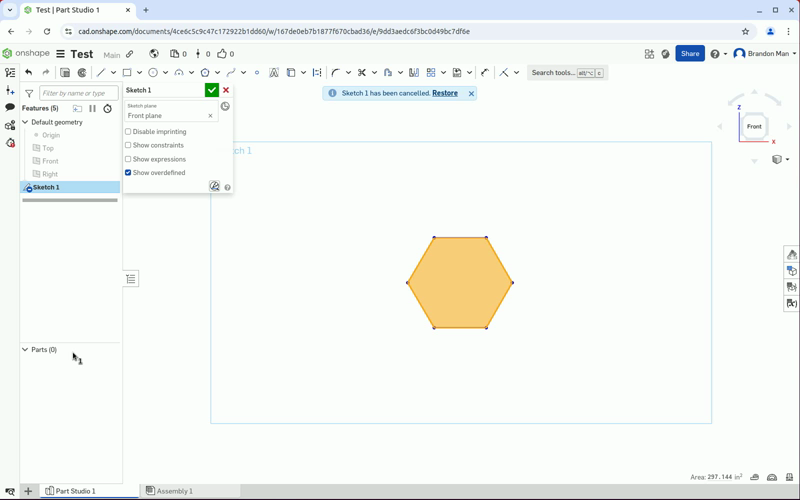
key(shift+y)
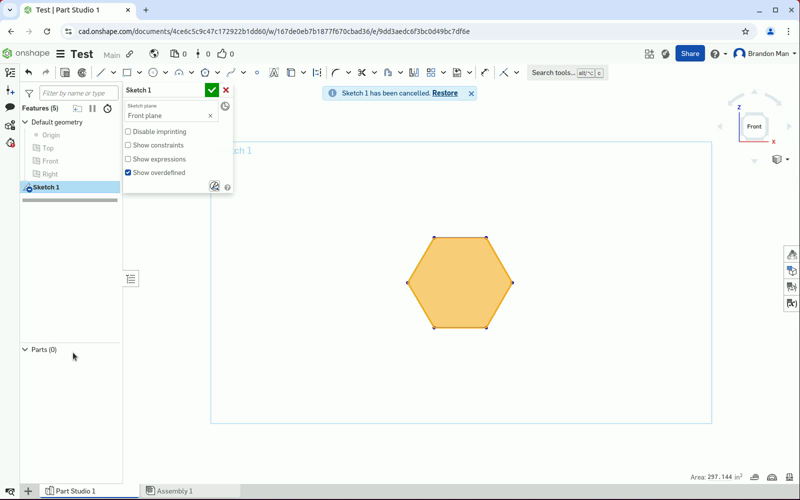
key(shift+e)
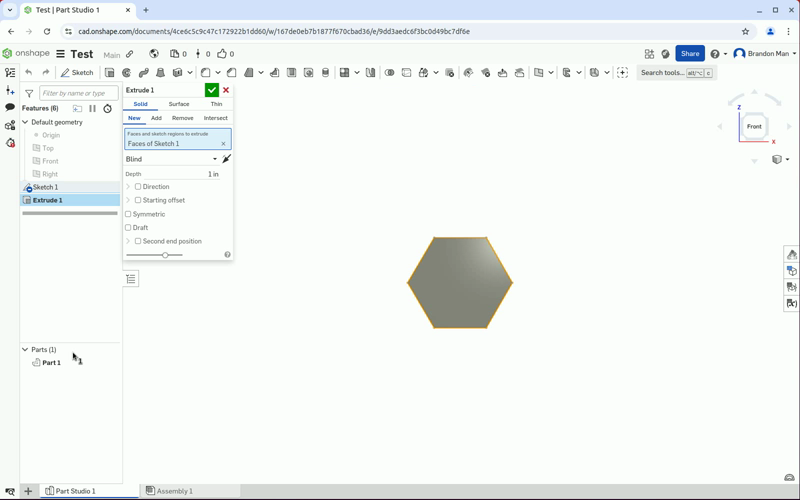
mouse_move(143, 106)
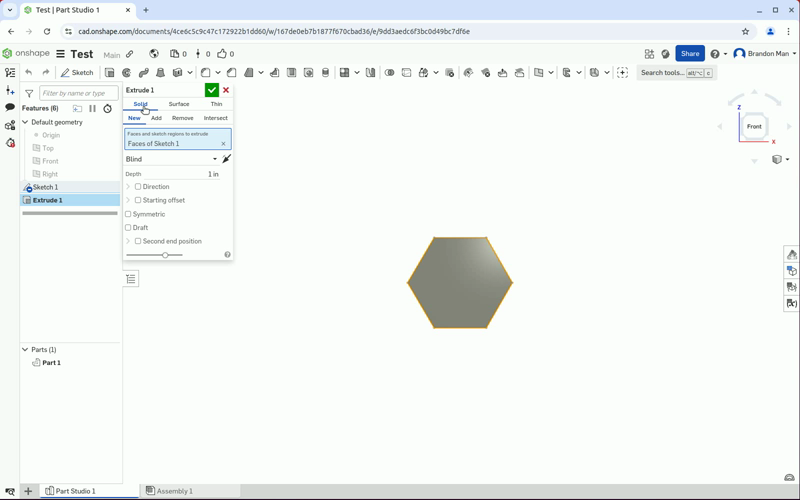
click(143, 106)
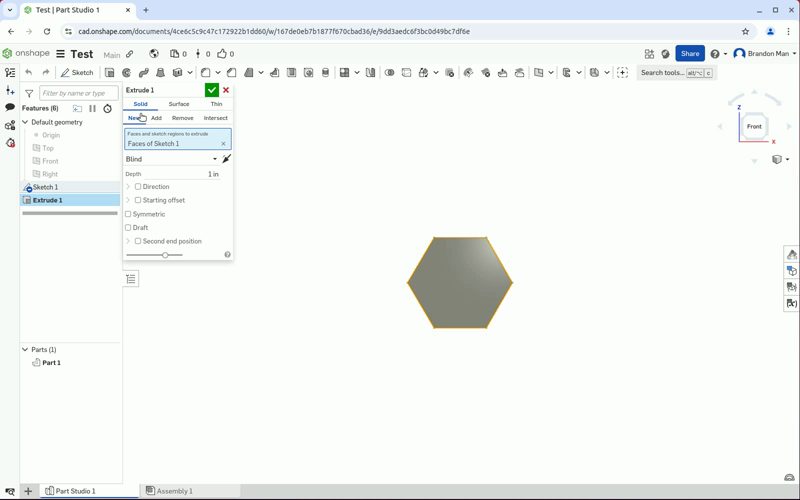
mouse_move(137, 120)
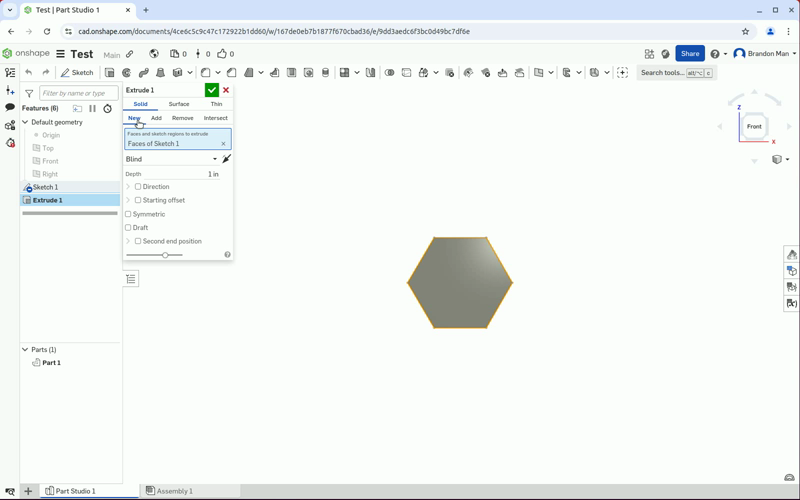
click(137, 120)
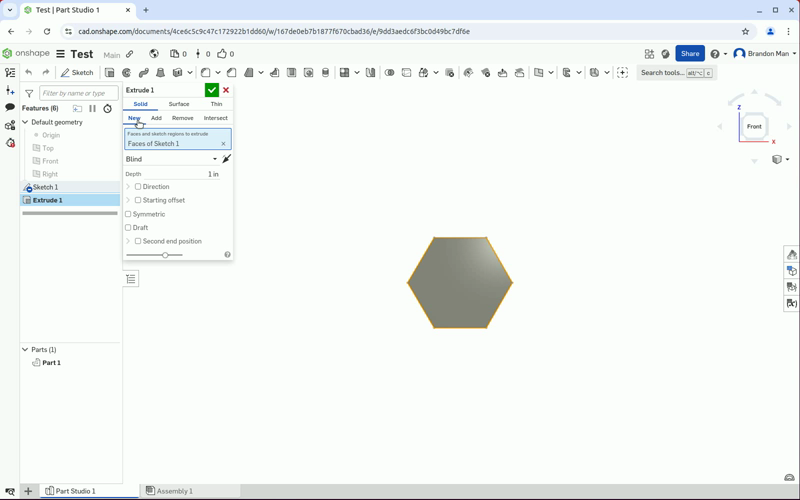
key(tab, 4)
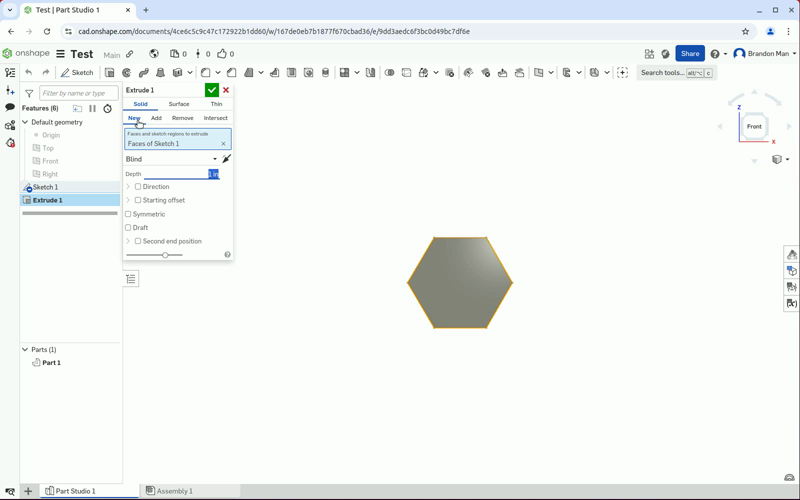
text(-6.499)
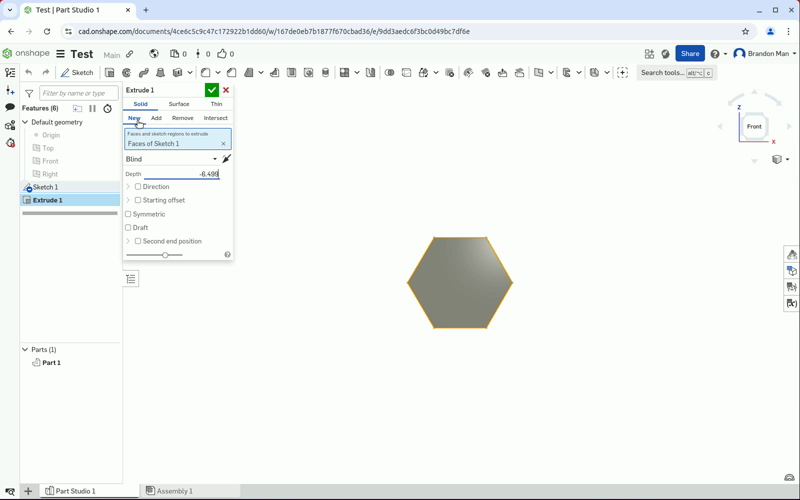
key(enter)
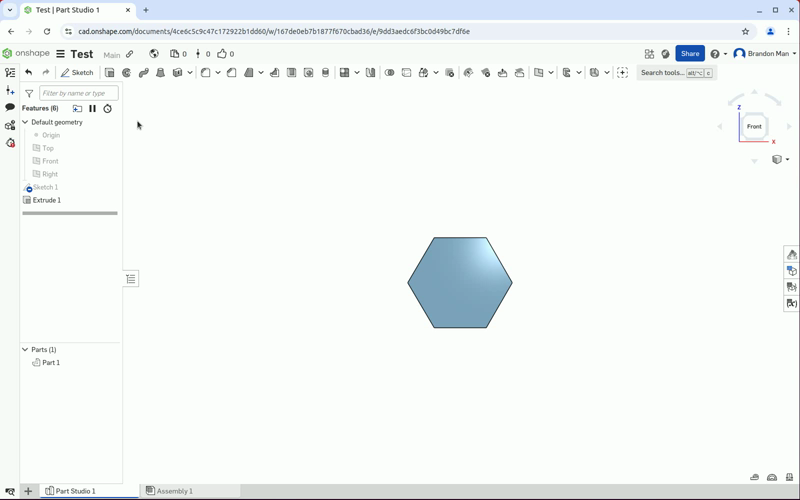
key(shift+h)
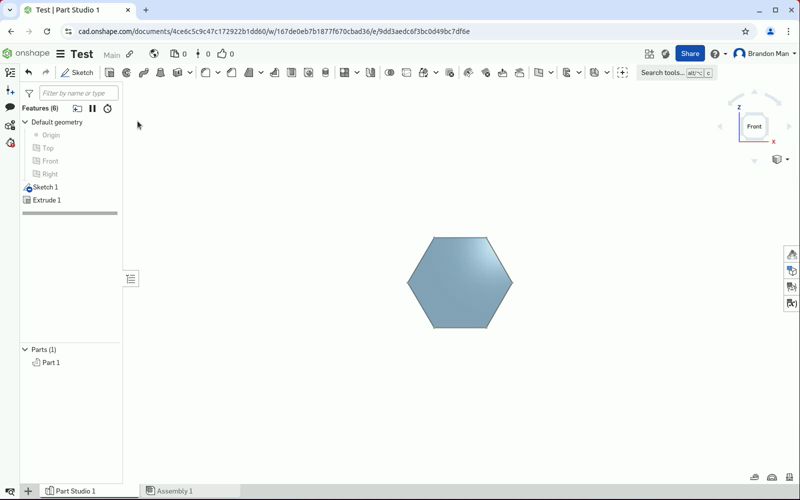
key(shift+h)
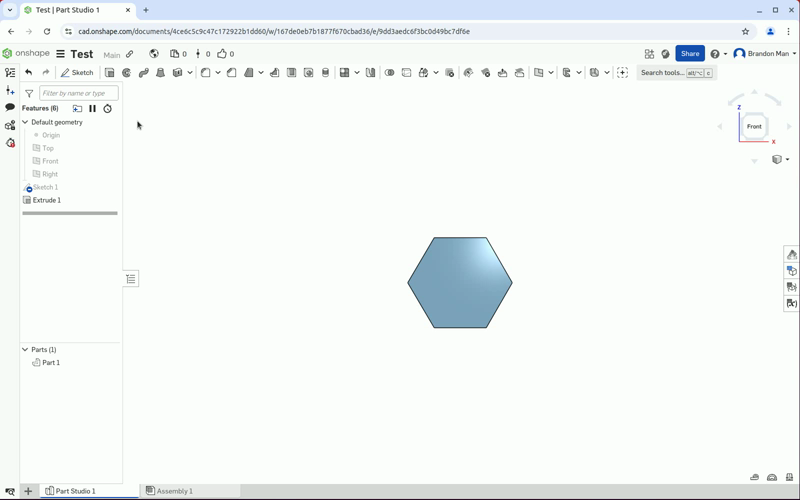
mouse_move(73, 189)
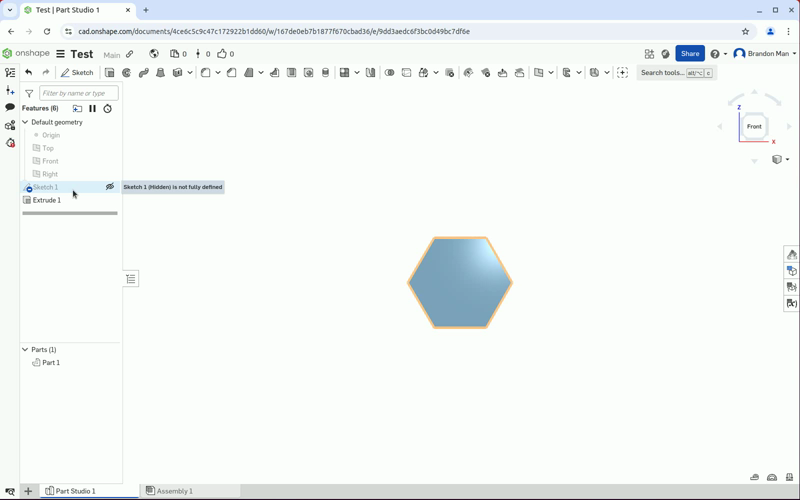
click(73, 189)
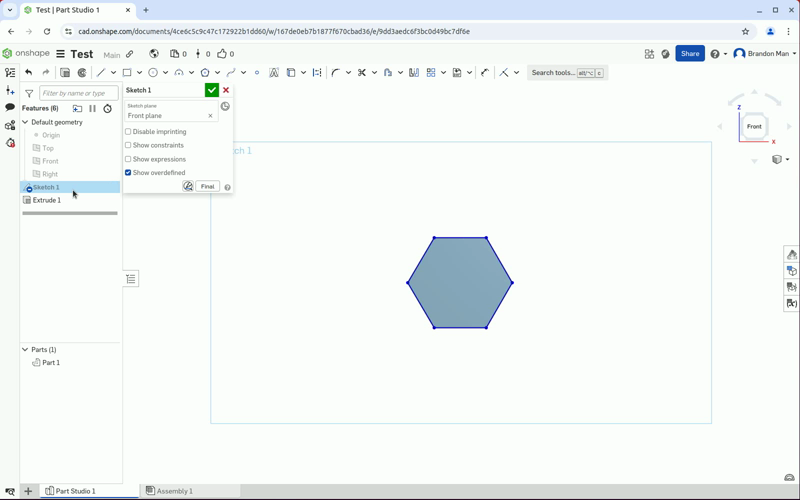
mouse_move(229, 92)
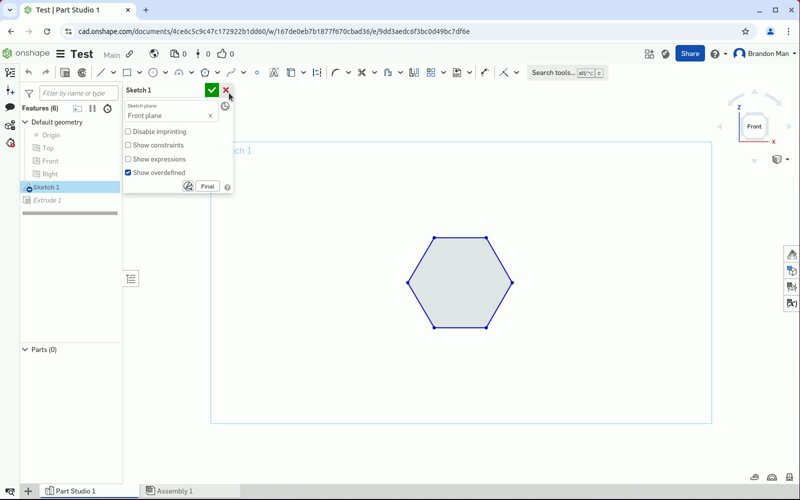
click(229, 92)
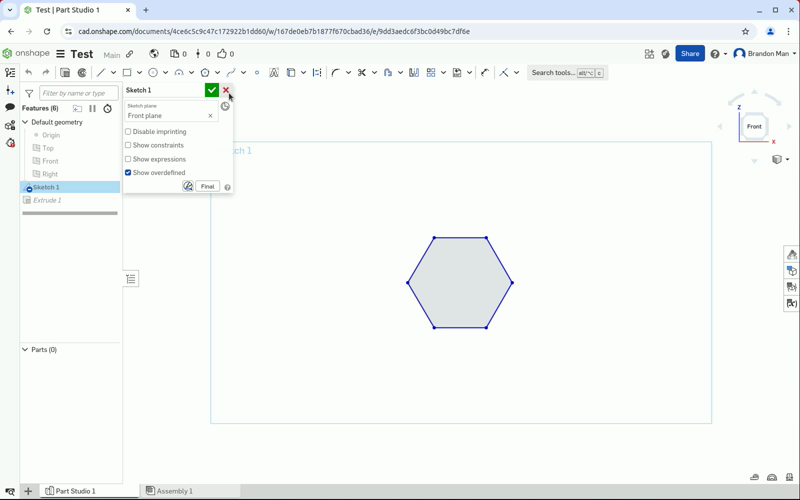
key(shift+s)
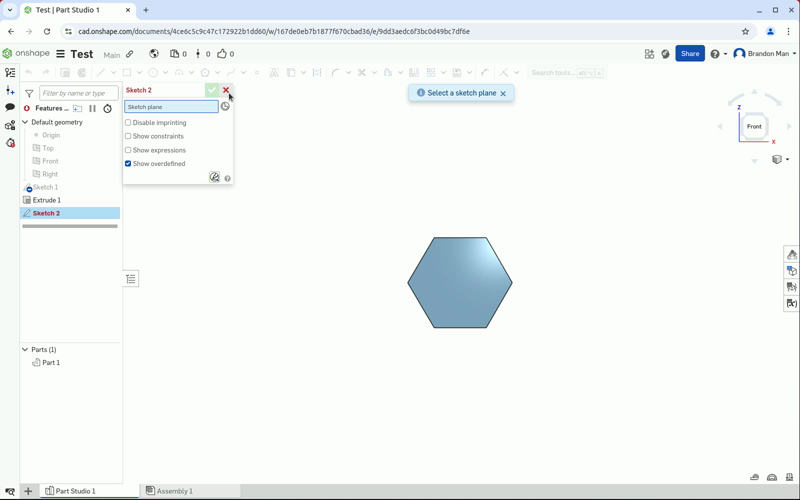
mouse_move(73, 163)
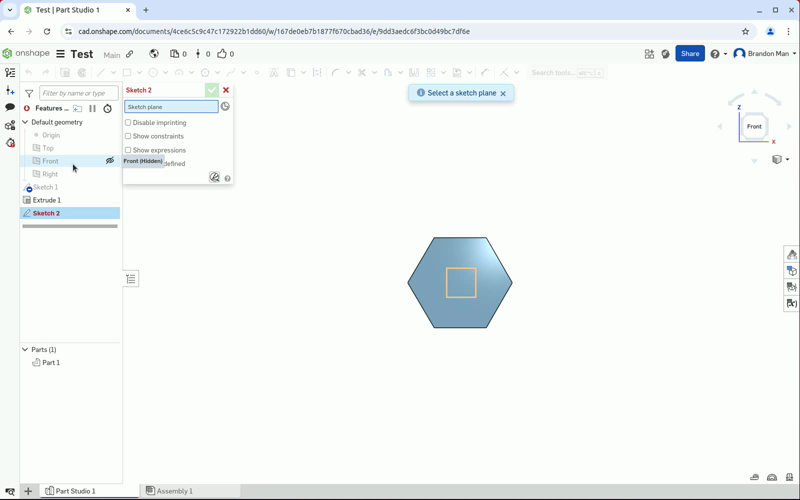
click(73, 163)
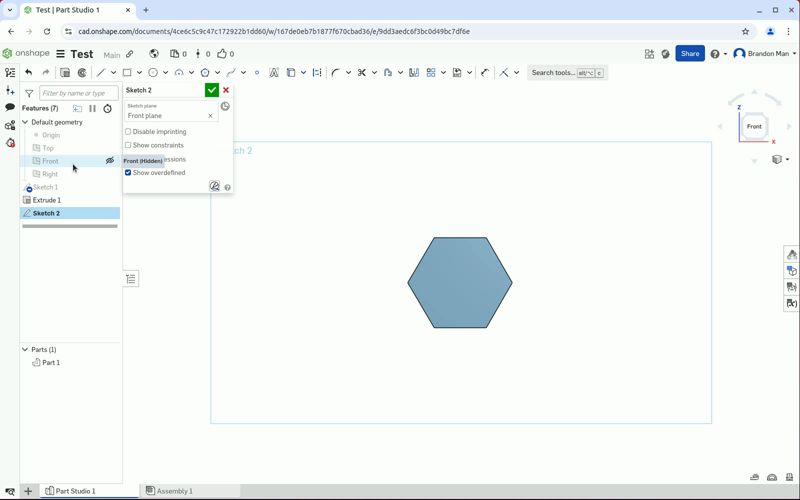
mouse_move(73, 352)
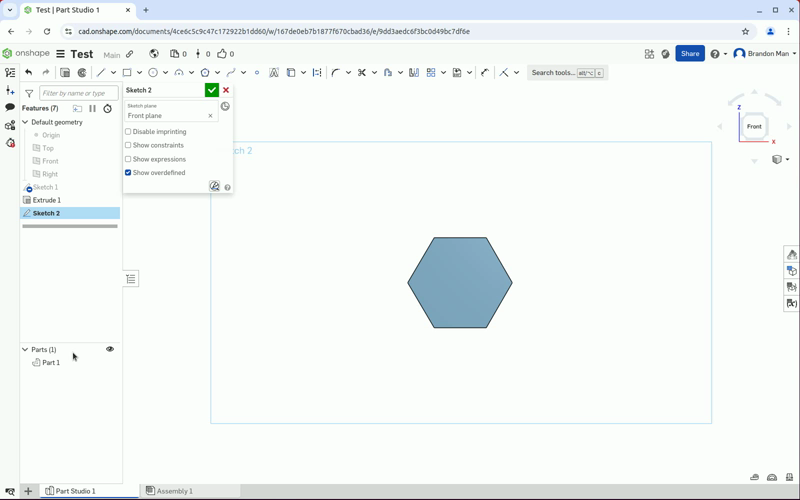
key(y)
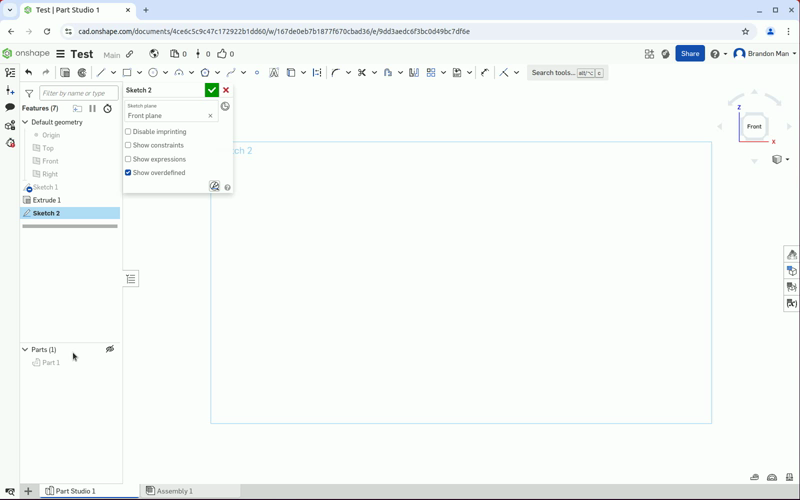
key(c)
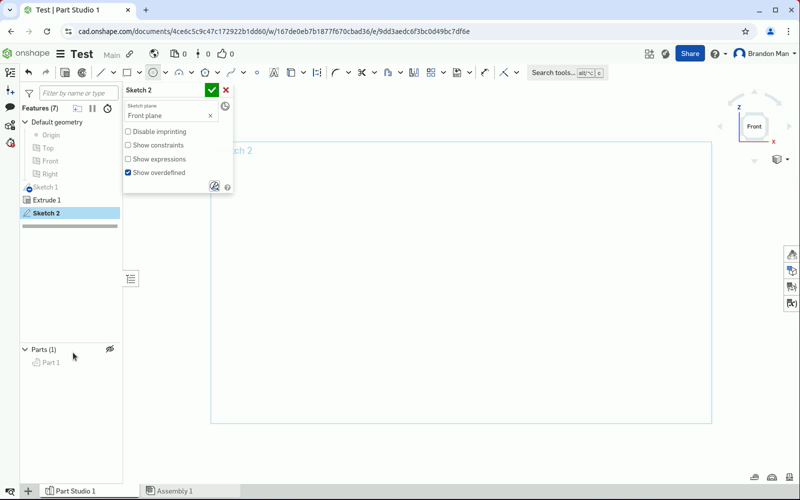
key_down(shift)
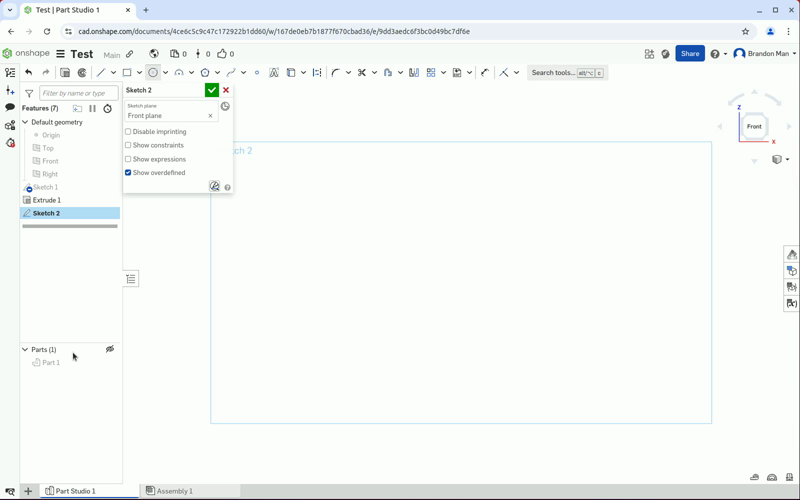
mouse_move(461, 282)
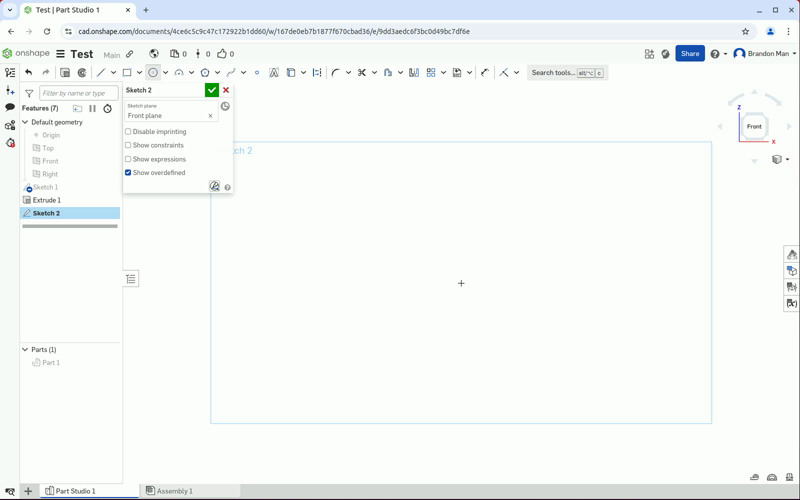
click(461, 282)
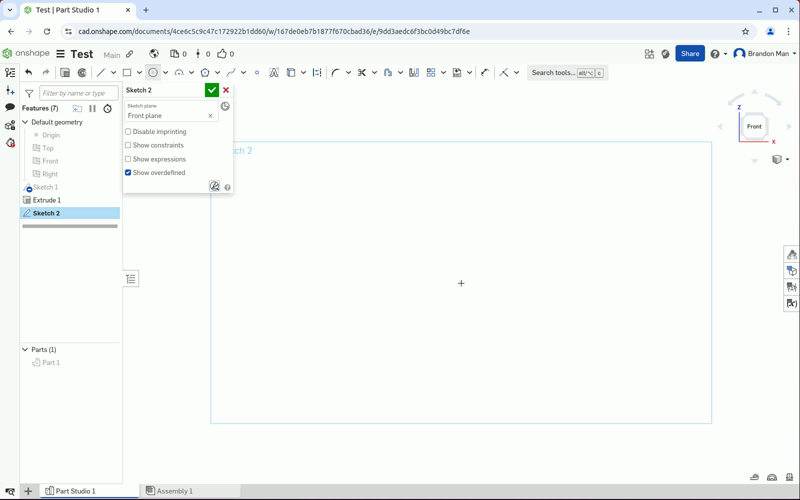
key_up(shift)
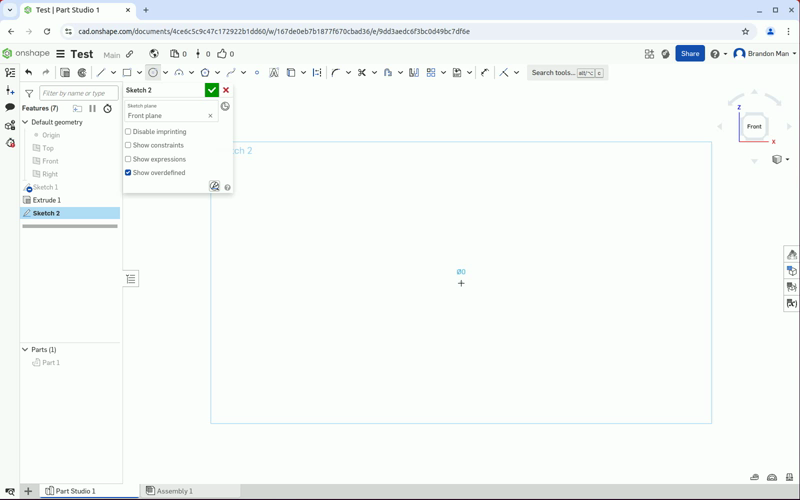
mouse_move(478, 282)
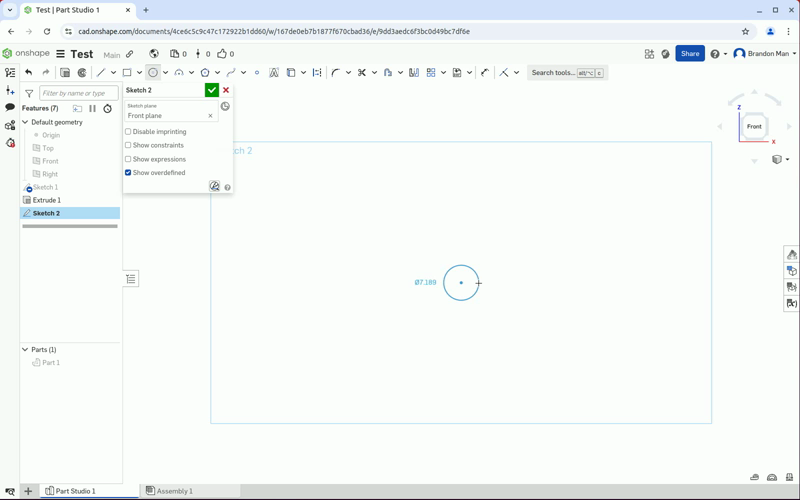
click(478, 282)
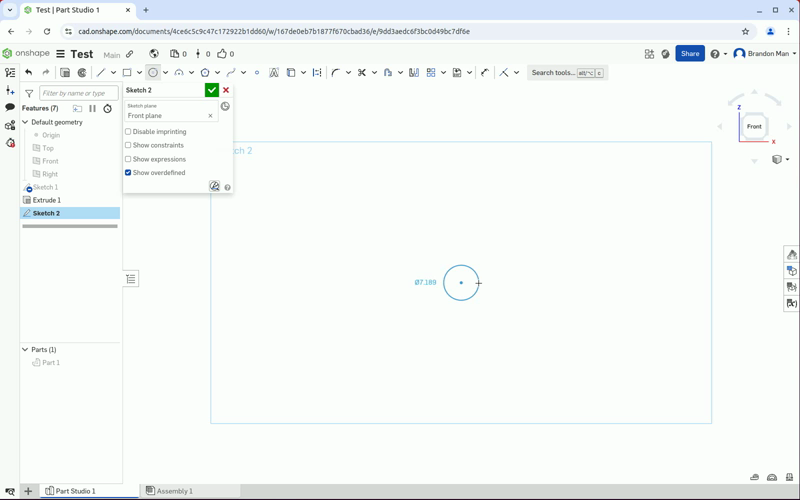
key(esc)
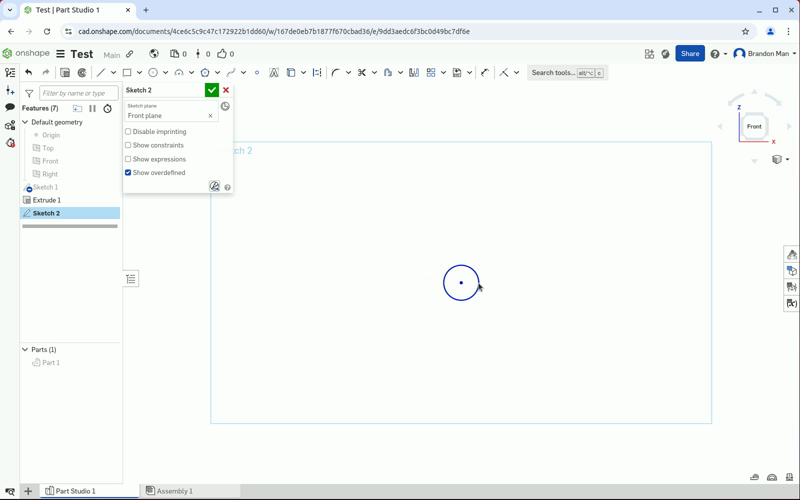
mouse_move(455, 274)
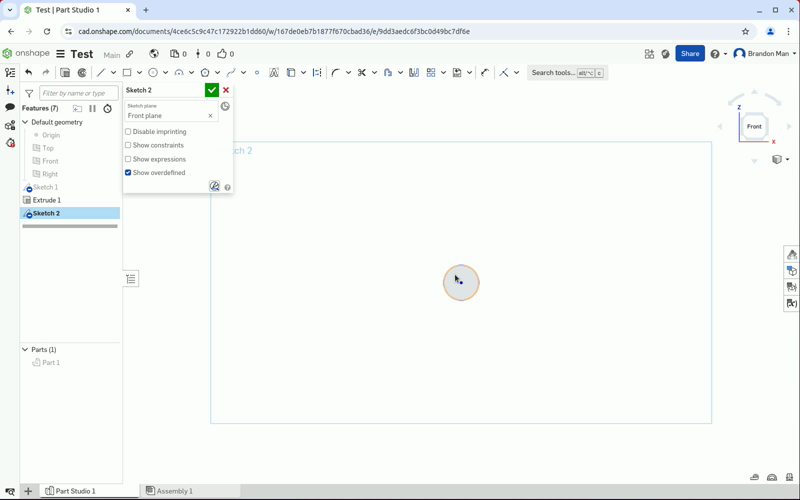
scroll(6)
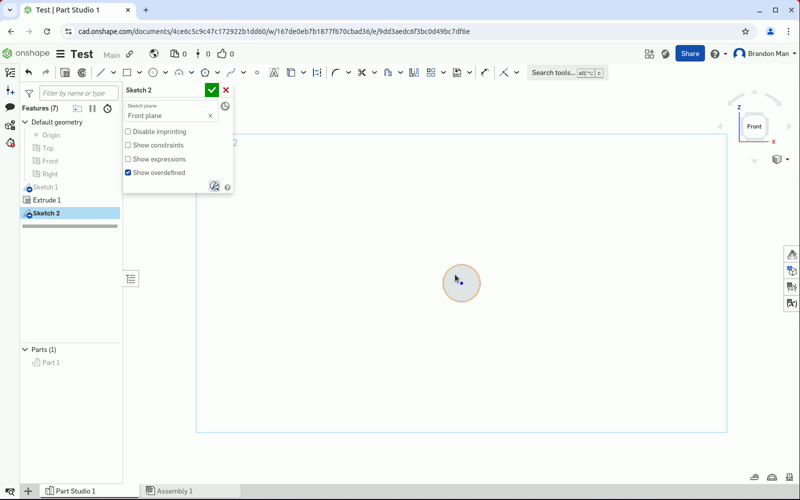
scroll(6)
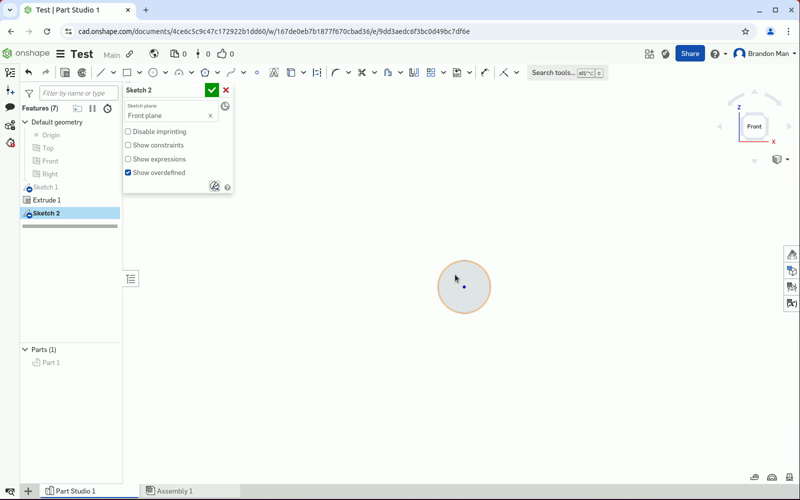
scroll(6)
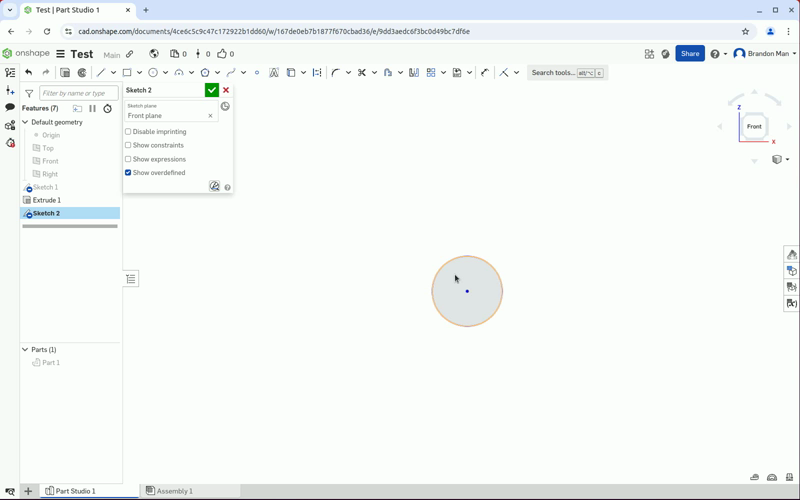
scroll(6)
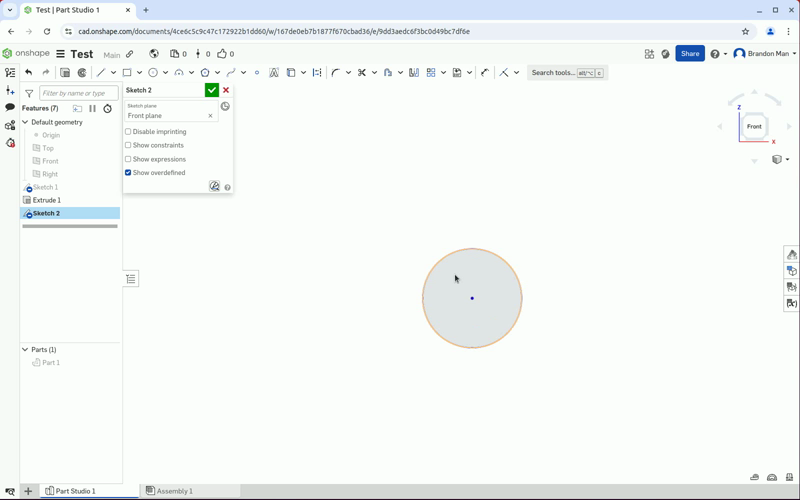
scroll(6)
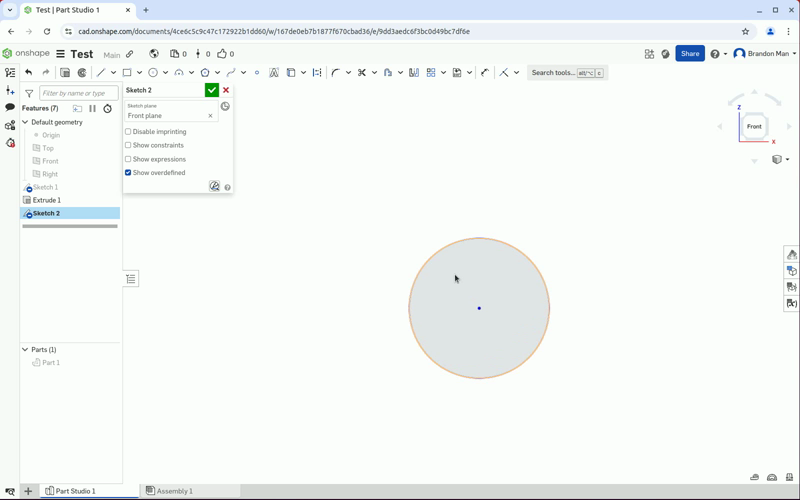
scroll(6)
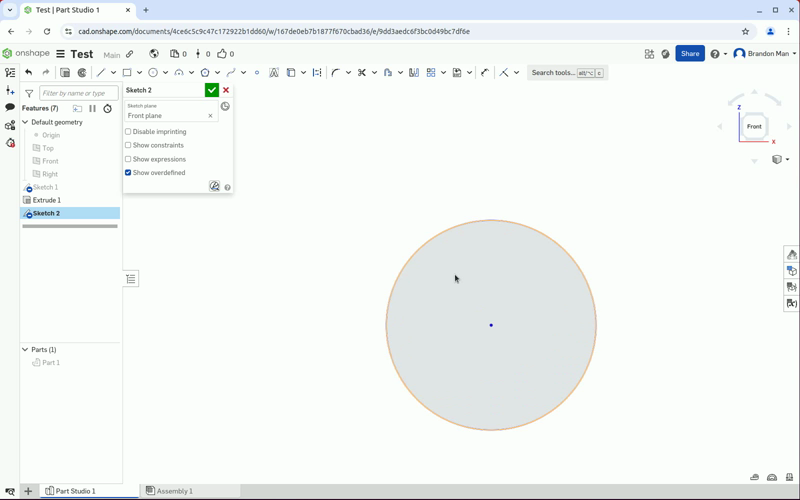
scroll(6)
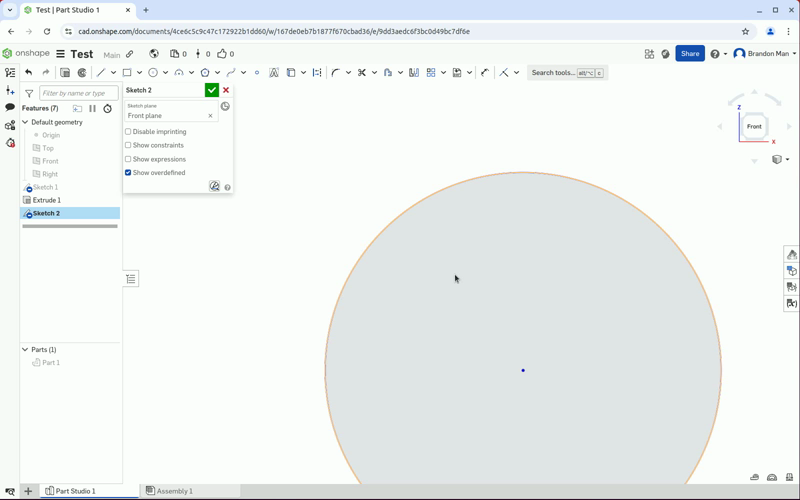
click(455, 274)
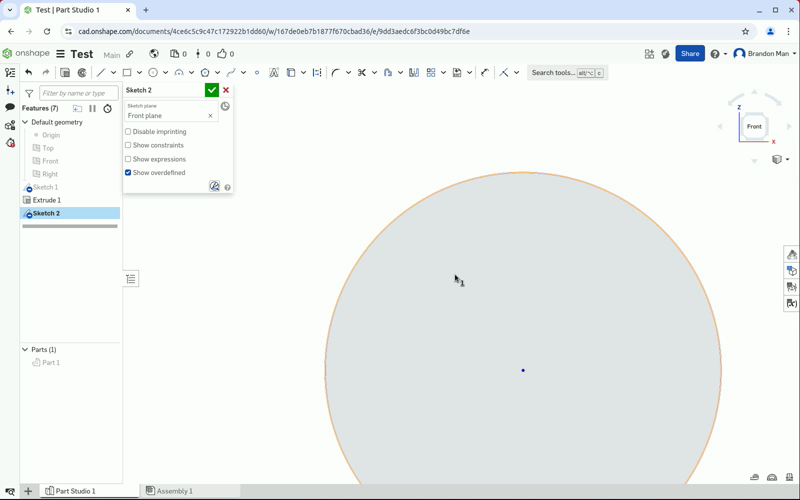
scroll(-6)
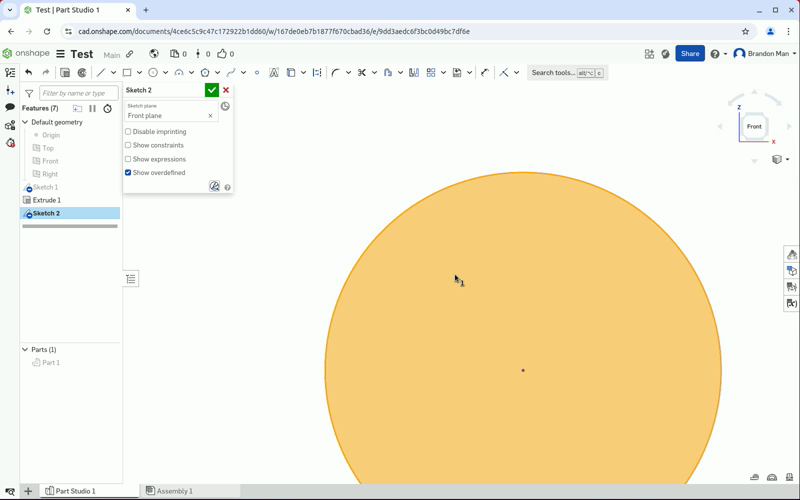
scroll(-6)
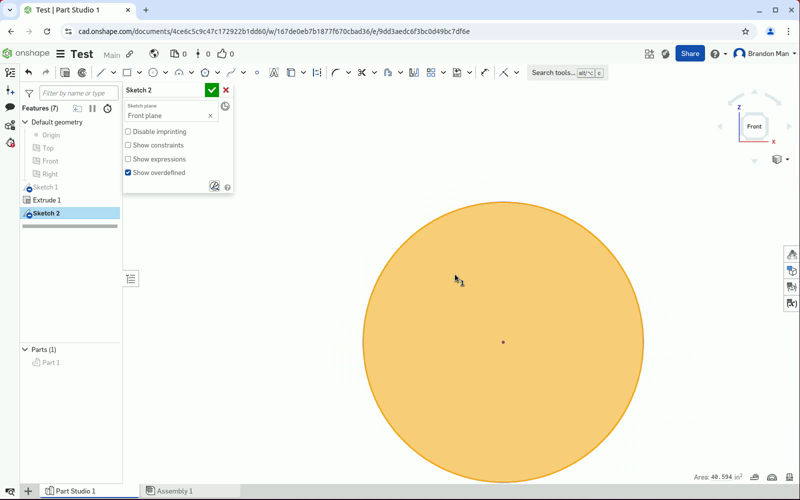
scroll(-6)
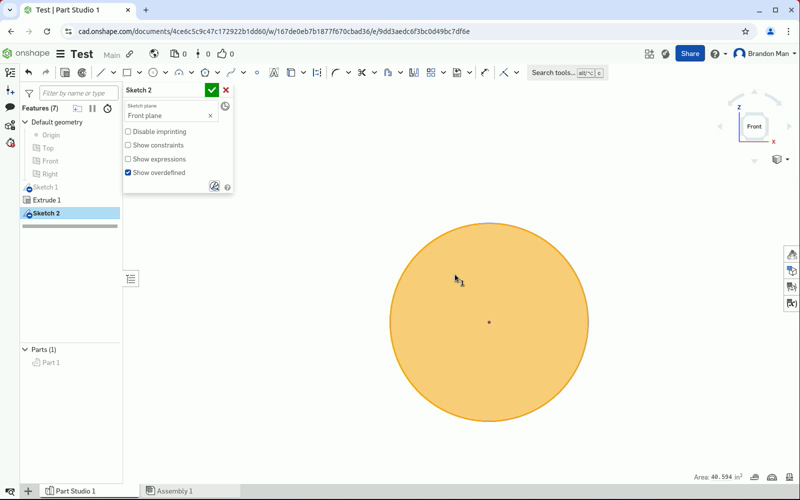
scroll(-6)
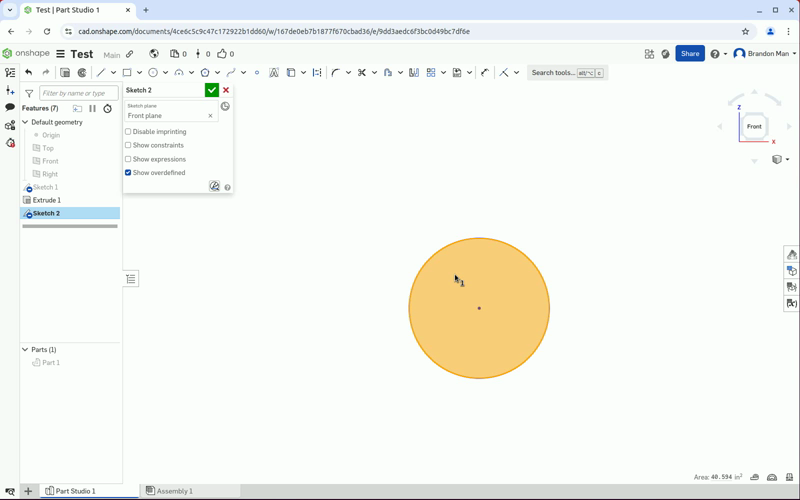
scroll(-6)
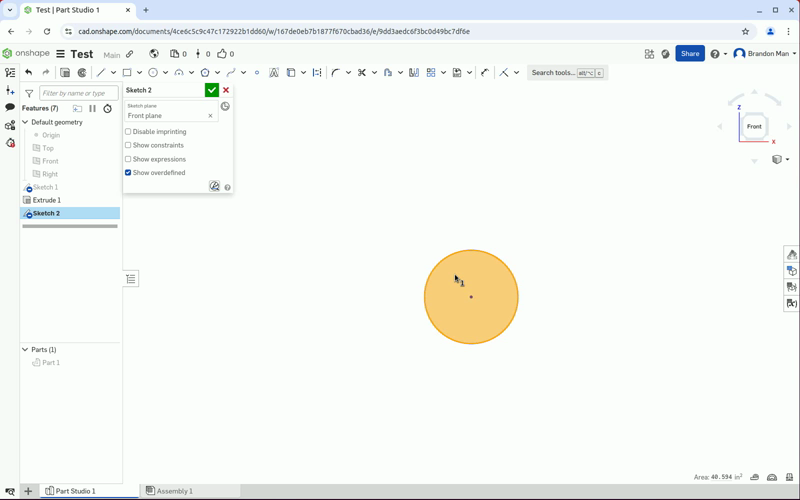
scroll(-6)
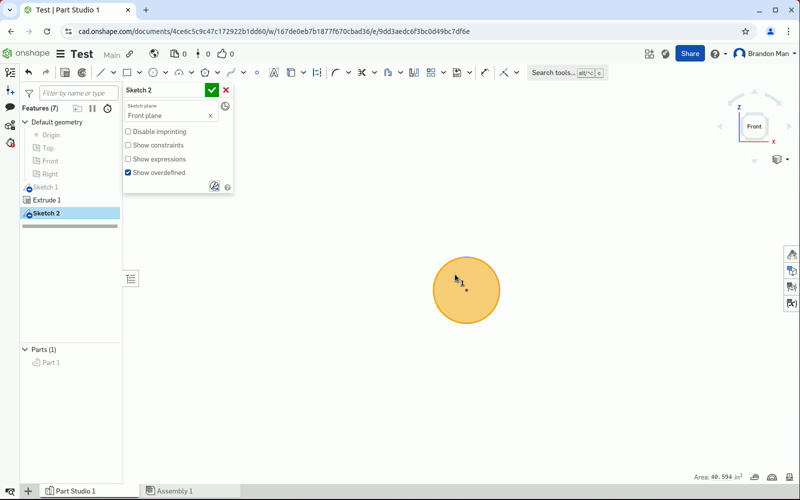
scroll(-6)
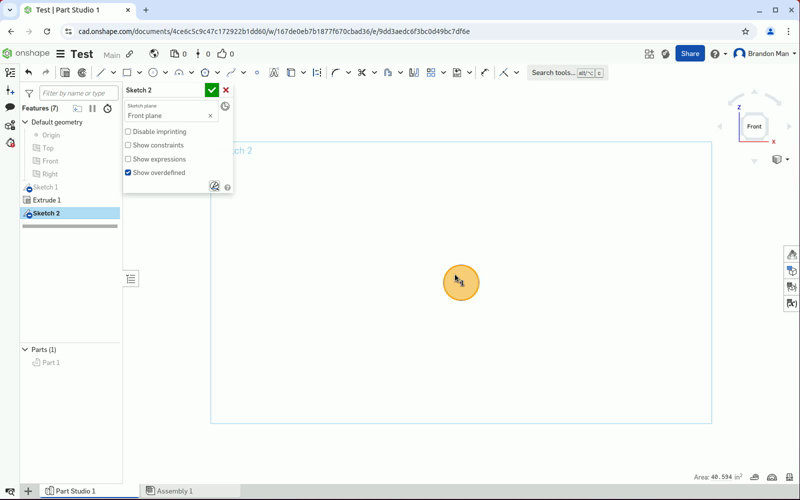
mouse_move(73, 352)
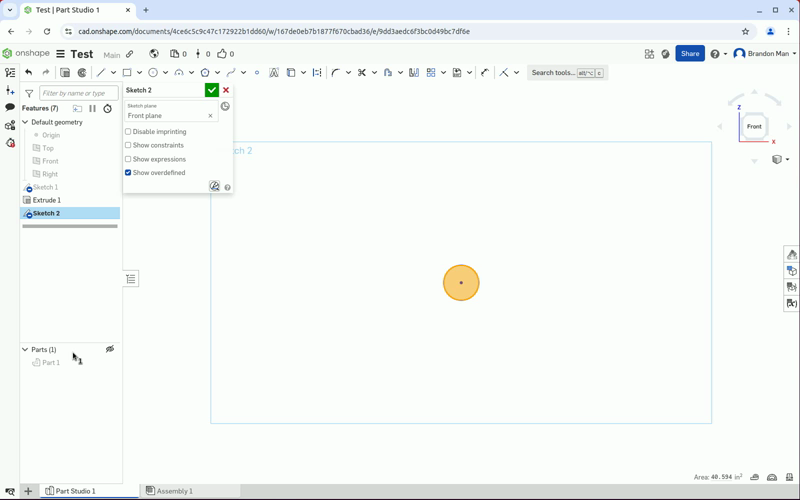
key(shift+y)
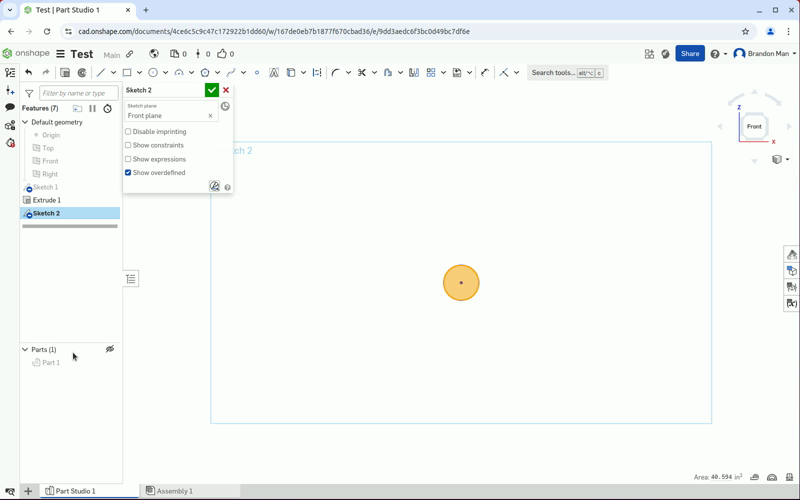
key(shift+e)
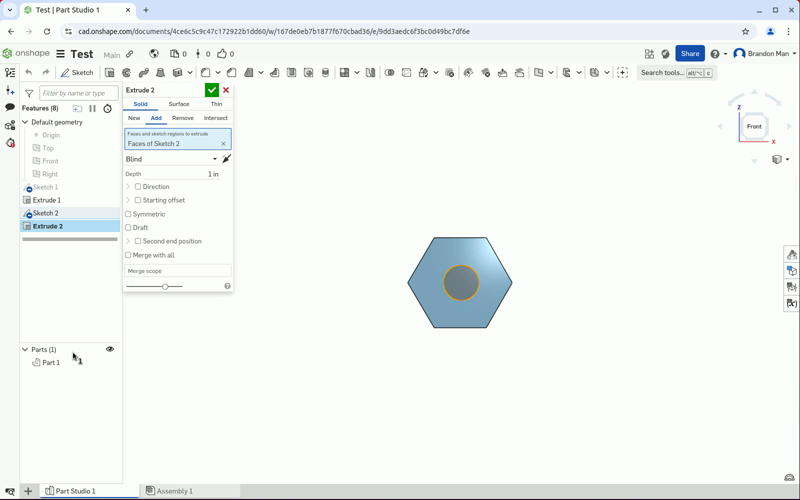
mouse_move(143, 106)
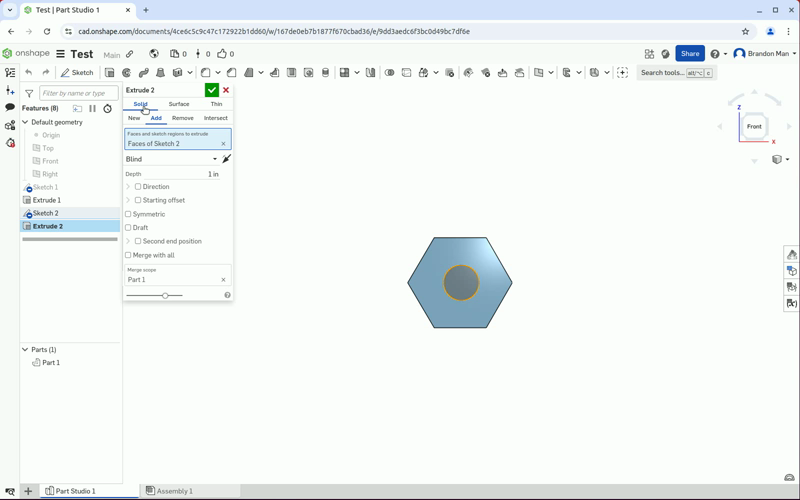
click(143, 106)
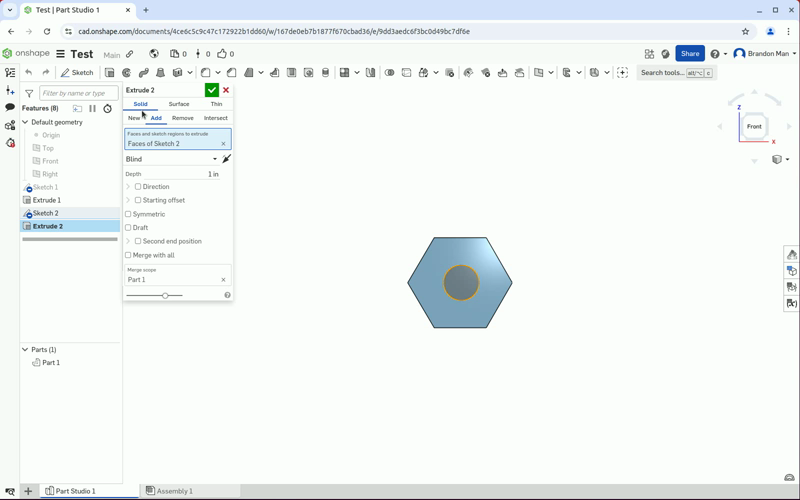
mouse_move(137, 120)
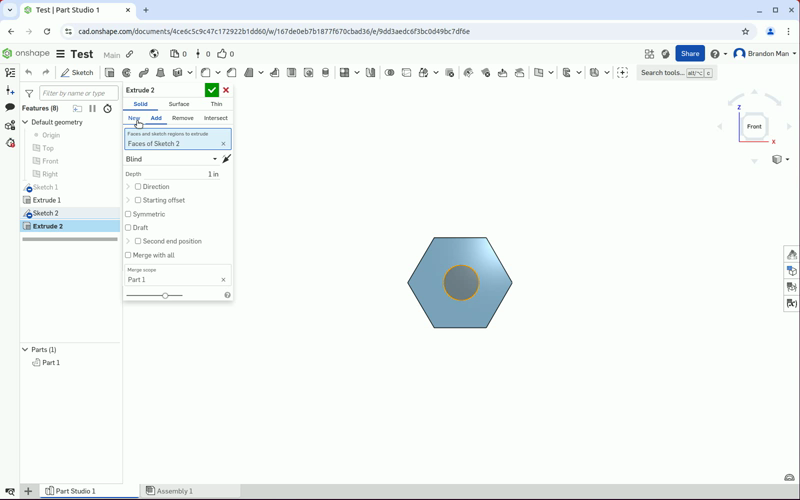
click(137, 120)
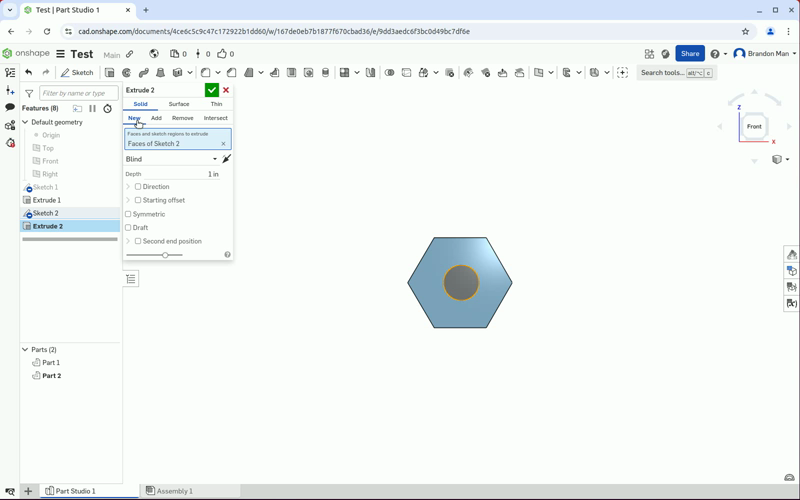
key(tab, 4)
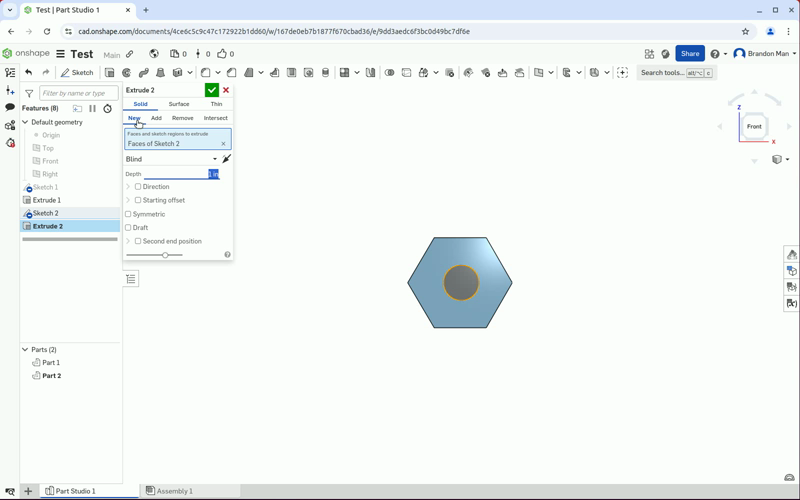
text(23.108)
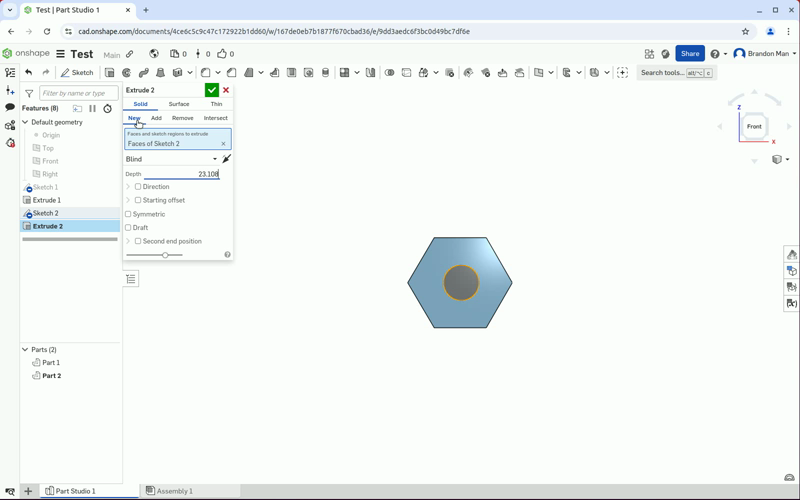
key(enter)
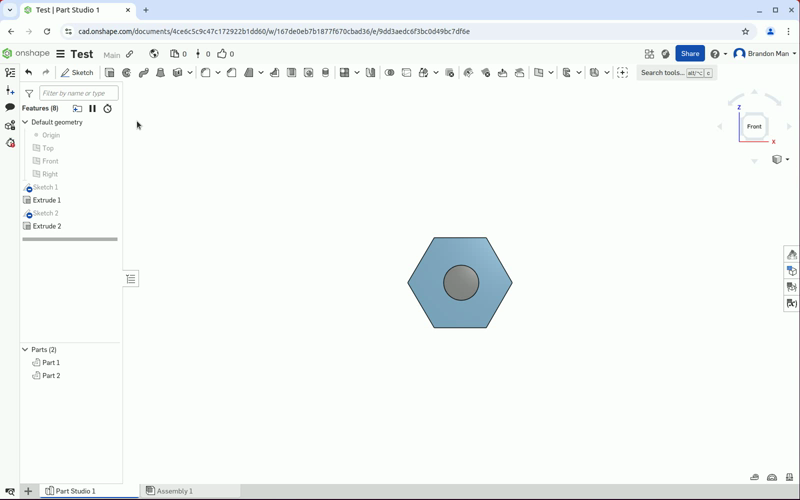
key(shift+h)
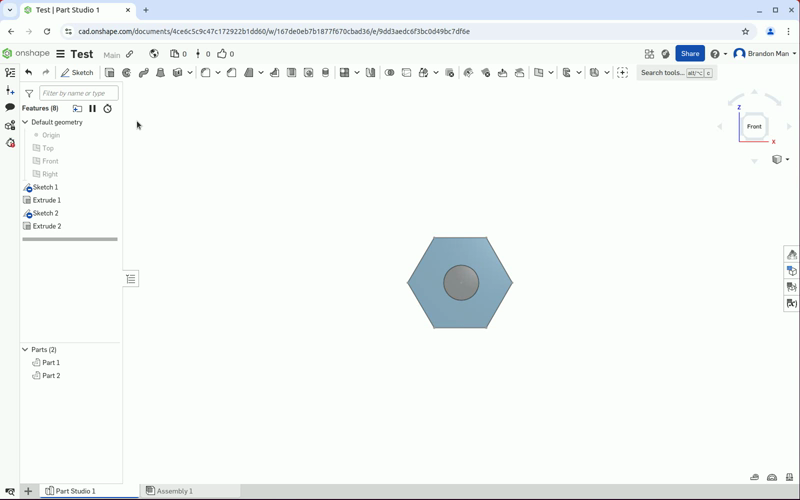
key(shift+h)
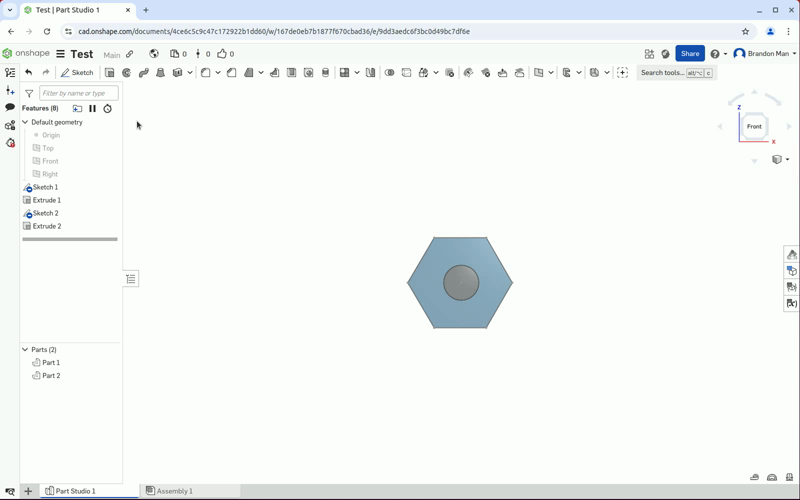
key(shift+7)
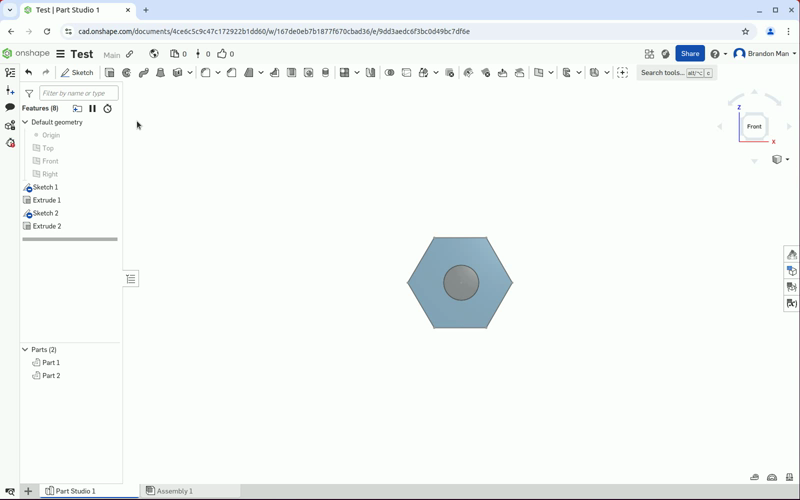
key(left, 2)
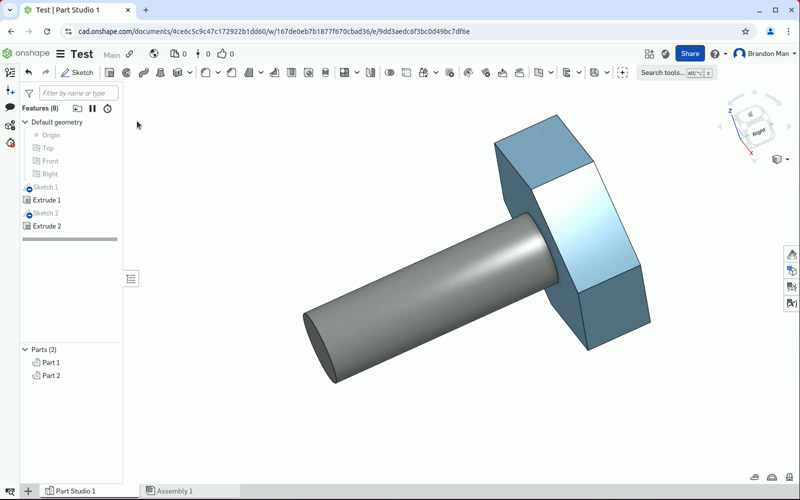
key(down, 2)
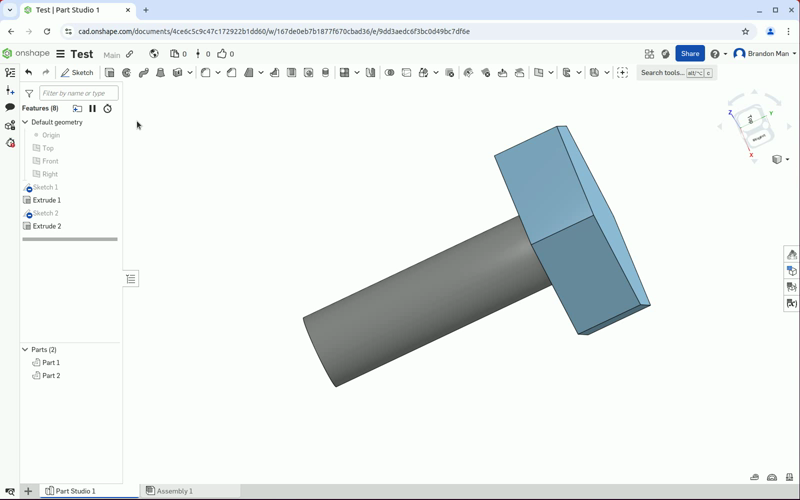
key(up, 2)
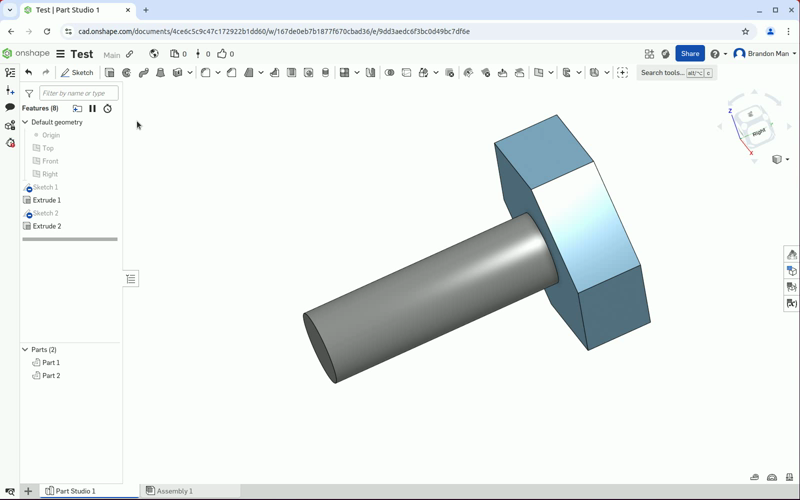
key(right, 2)
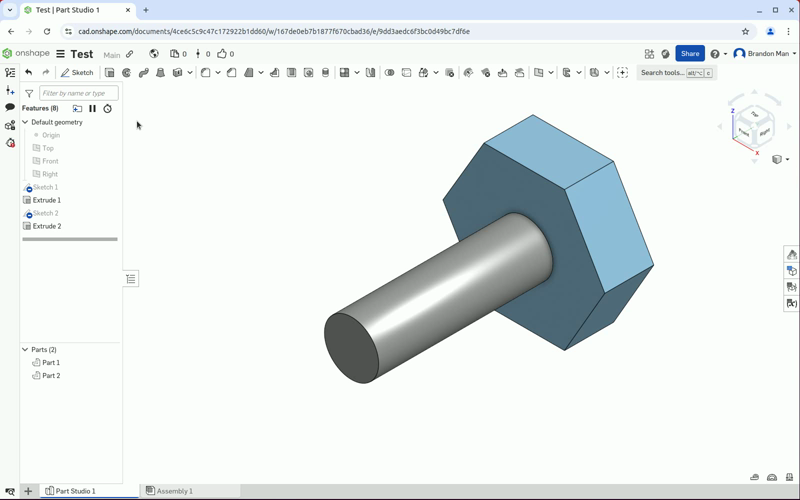
mouse_move(73, 189)
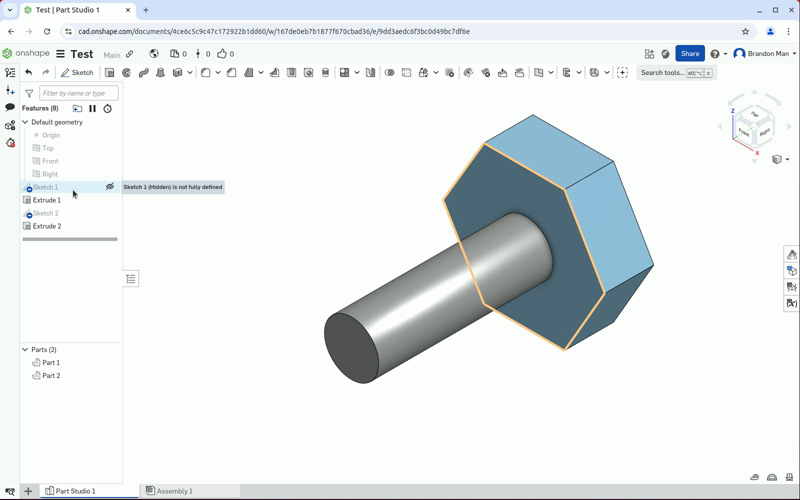
click(73, 189)